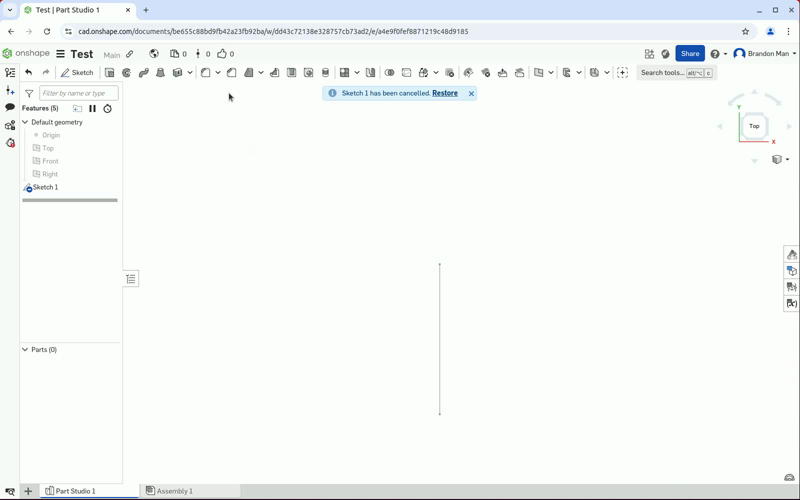
key(shift+h)
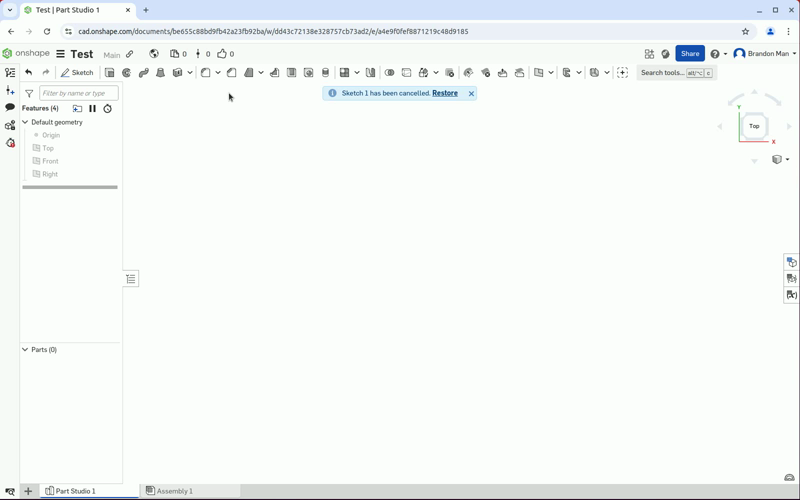
mouse_move(73, 352)
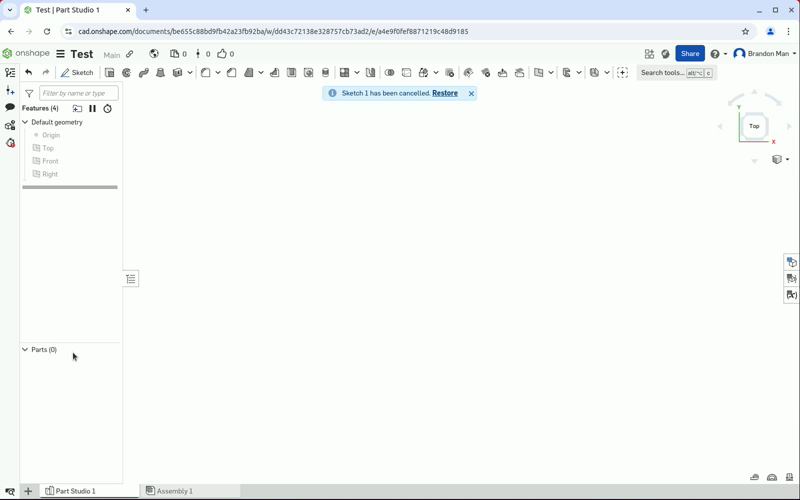
key(y)
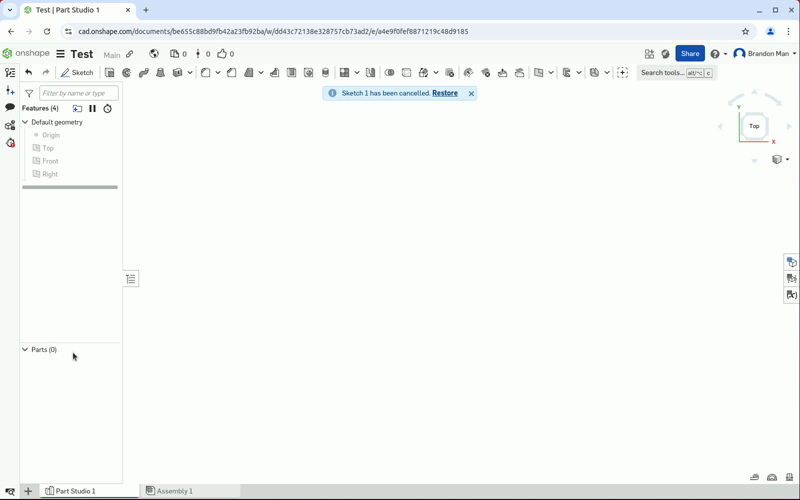
key(shift+p)
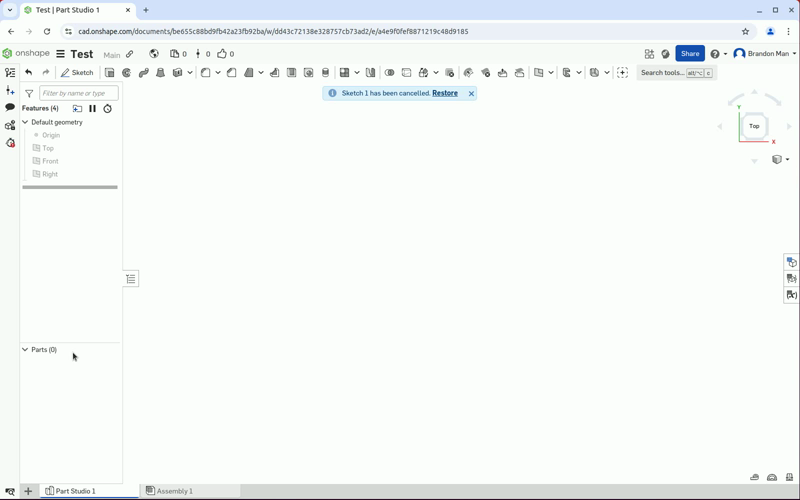
key(space)
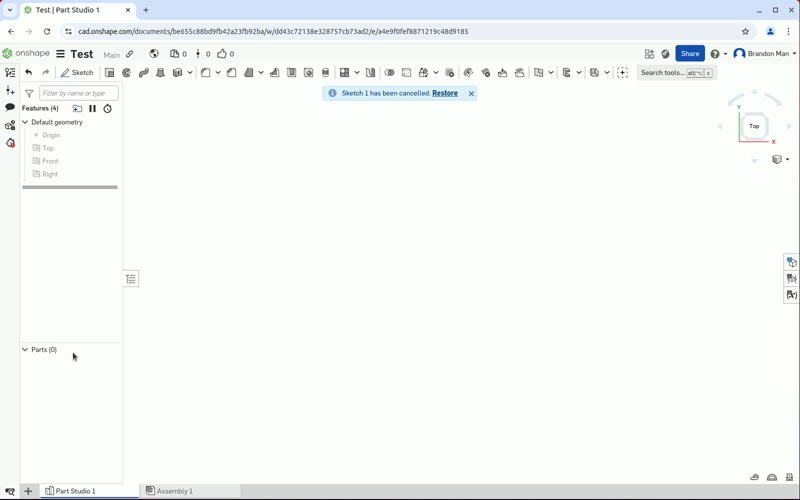
key_down(shift)
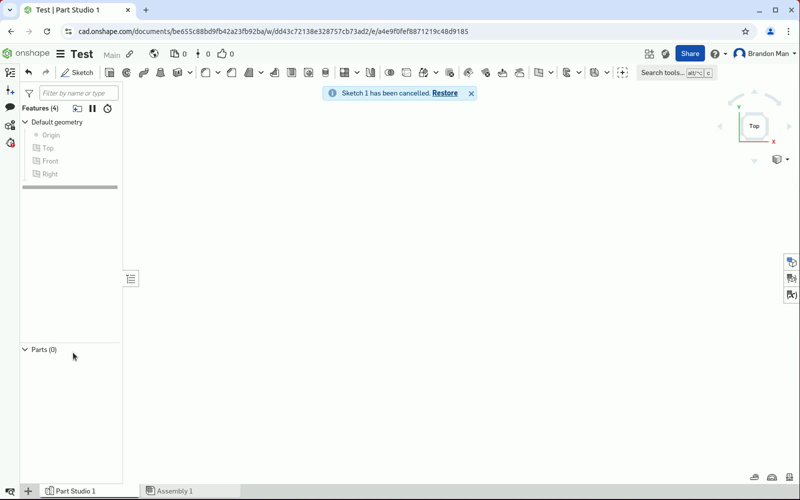
key(up)
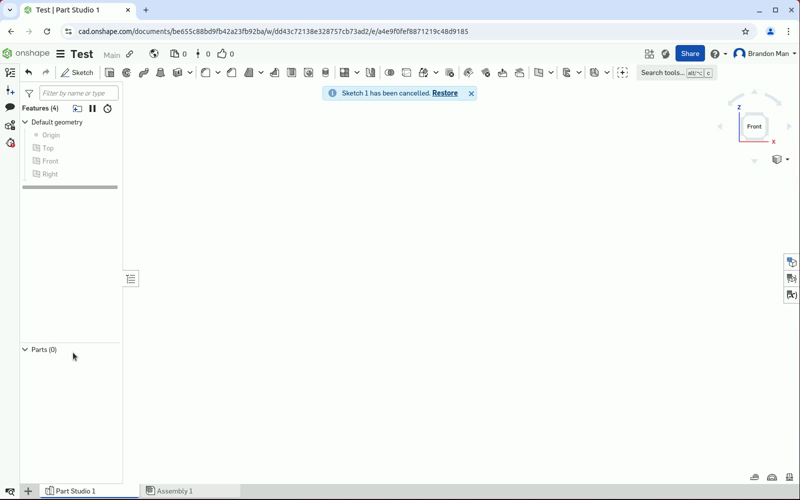
key_up(shift)
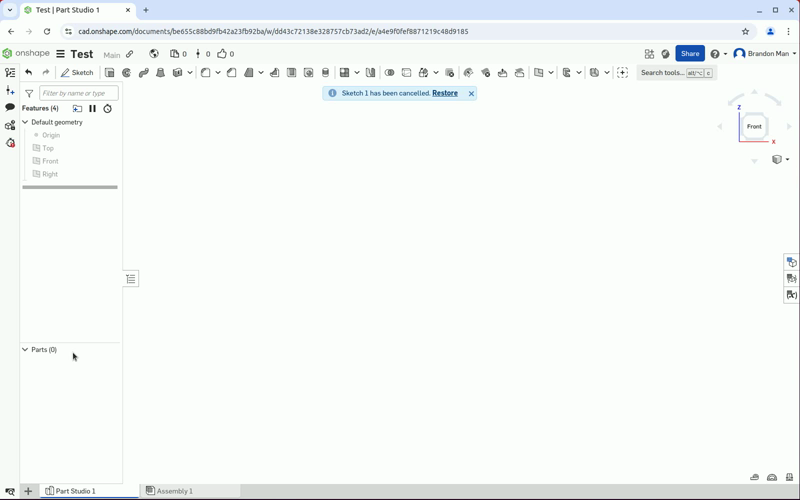
mouse_move(73, 352)
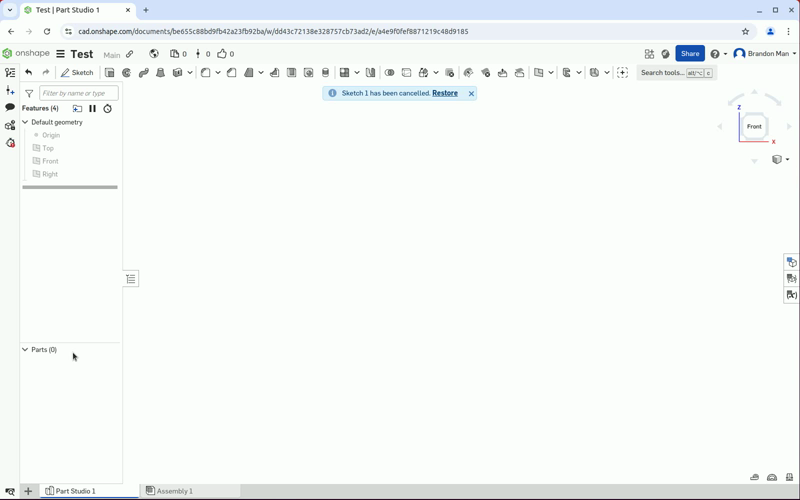
key(shift+y)
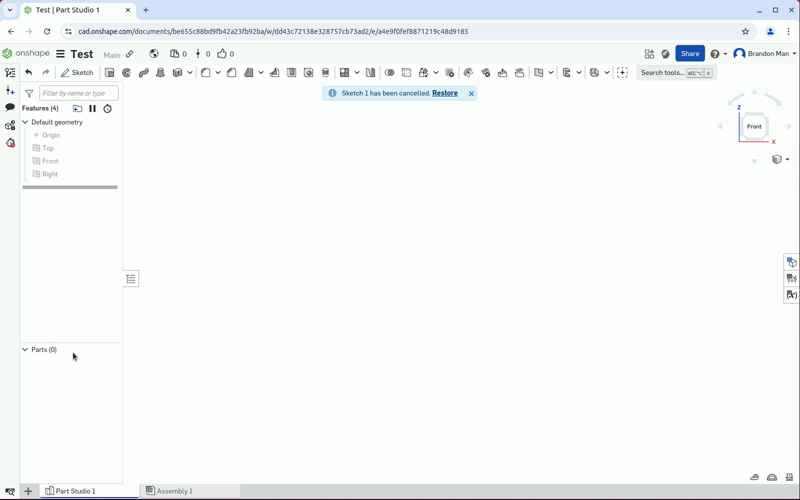
key(shift+s)
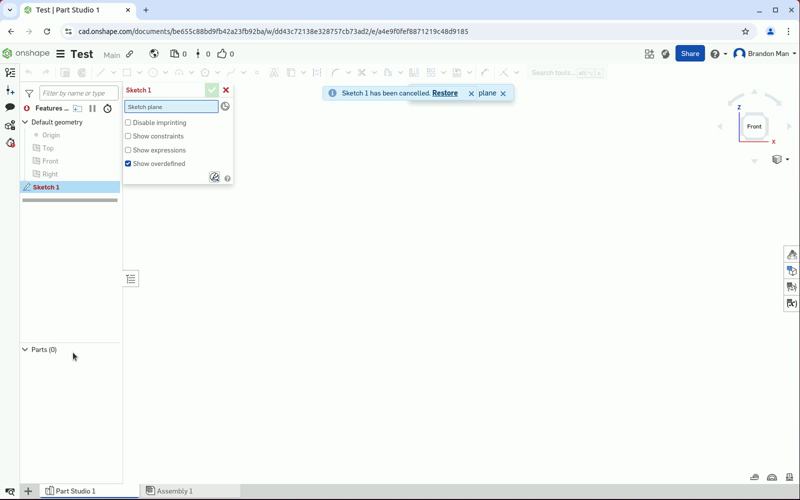
mouse_move(73, 163)
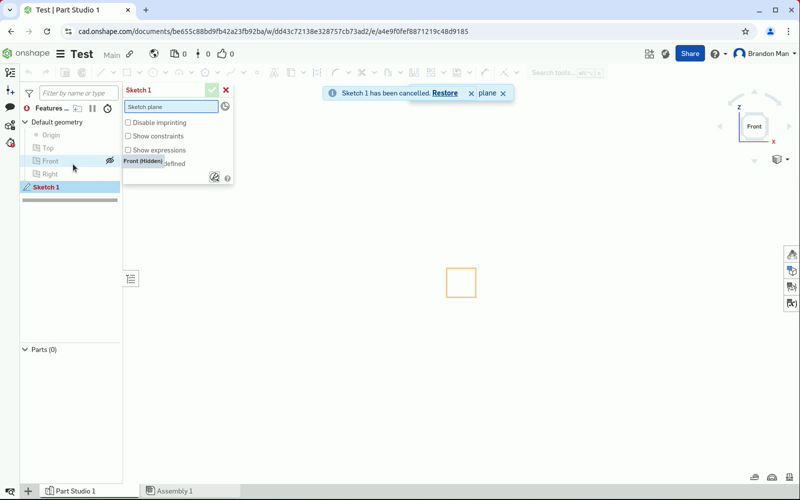
click(73, 163)
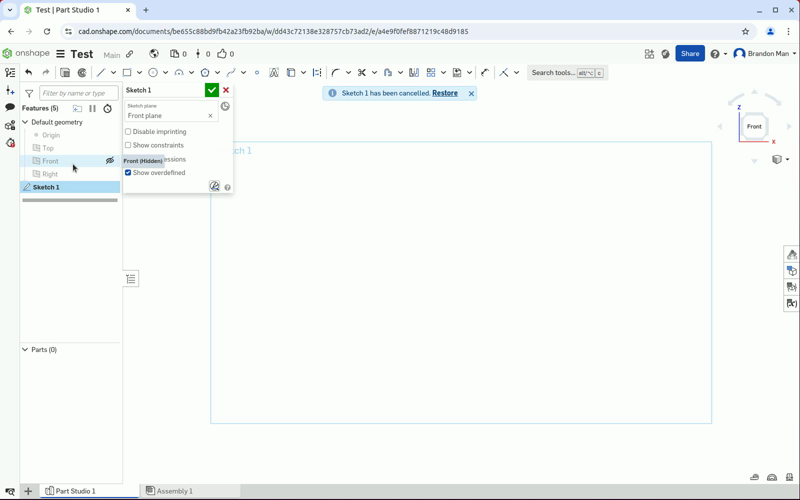
mouse_move(73, 352)
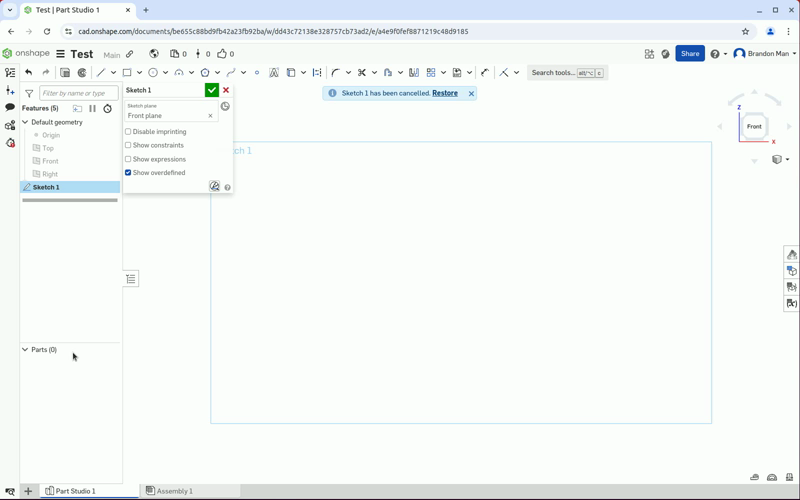
key(y)
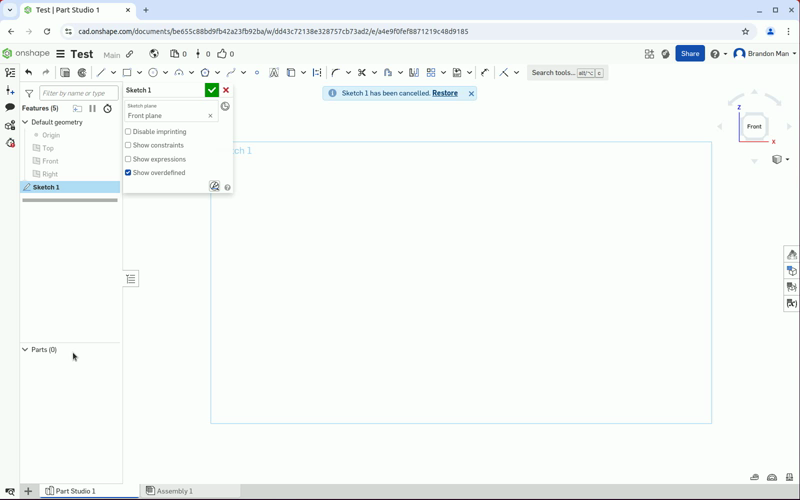
key(c)
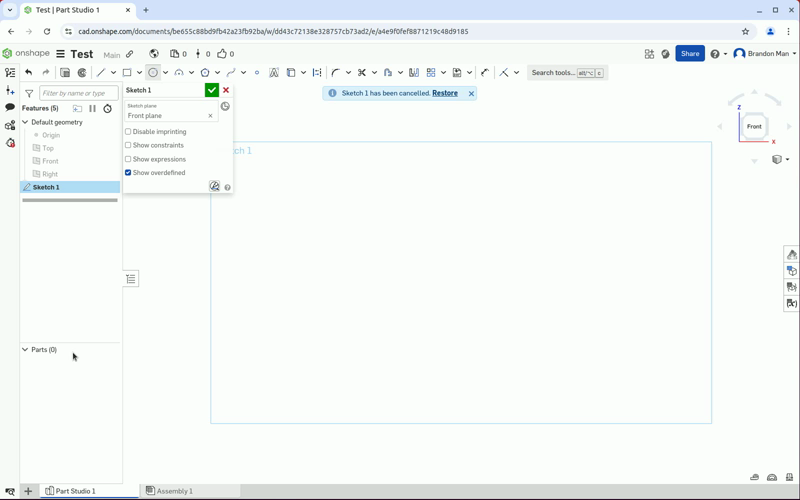
key_down(shift)
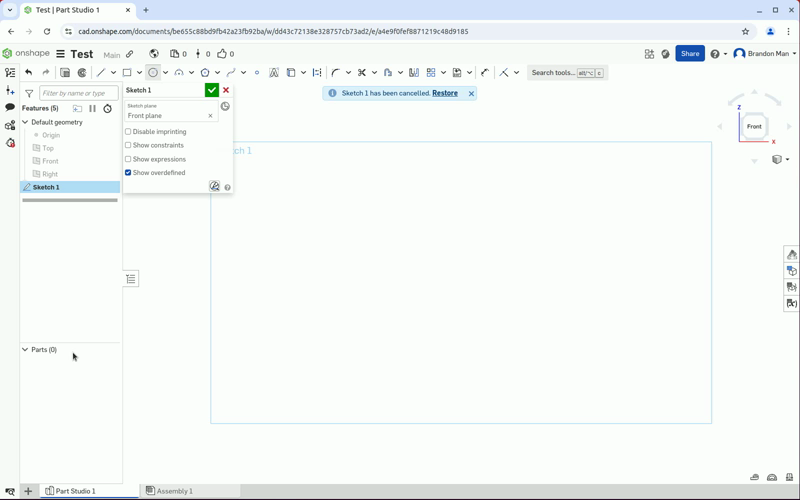
mouse_move(460, 282)
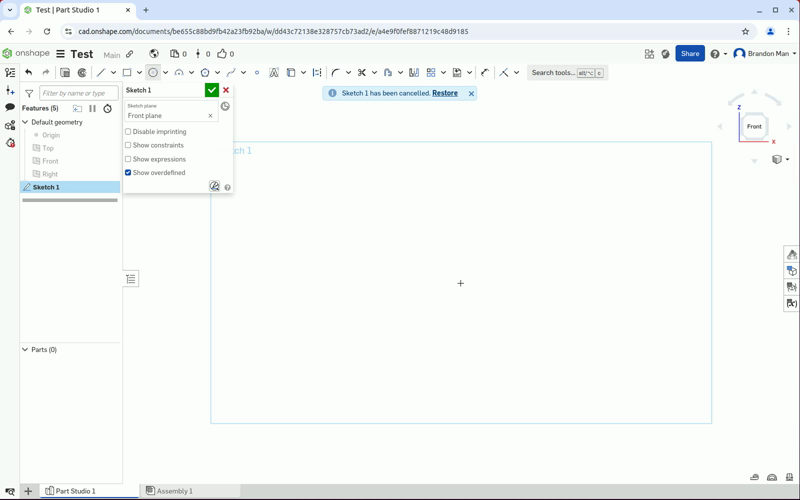
click(460, 282)
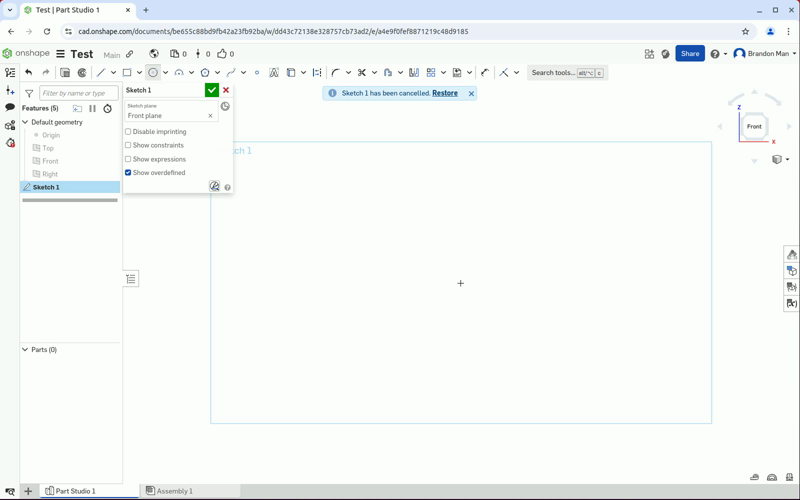
key_up(shift)
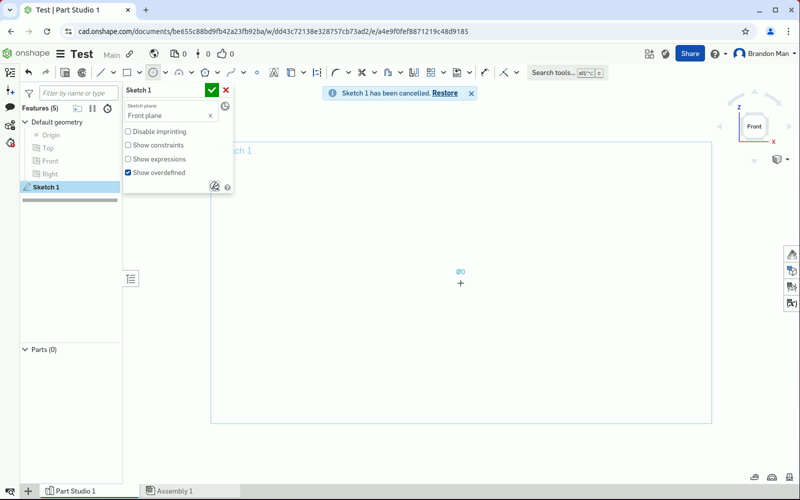
mouse_move(505, 282)
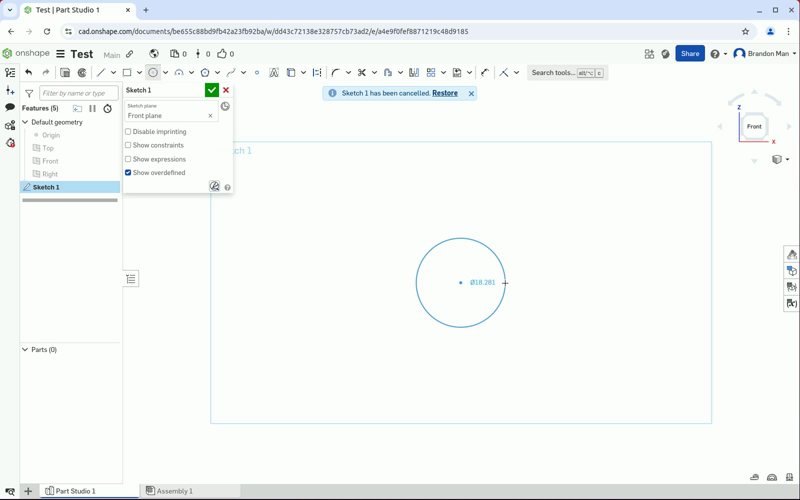
click(505, 282)
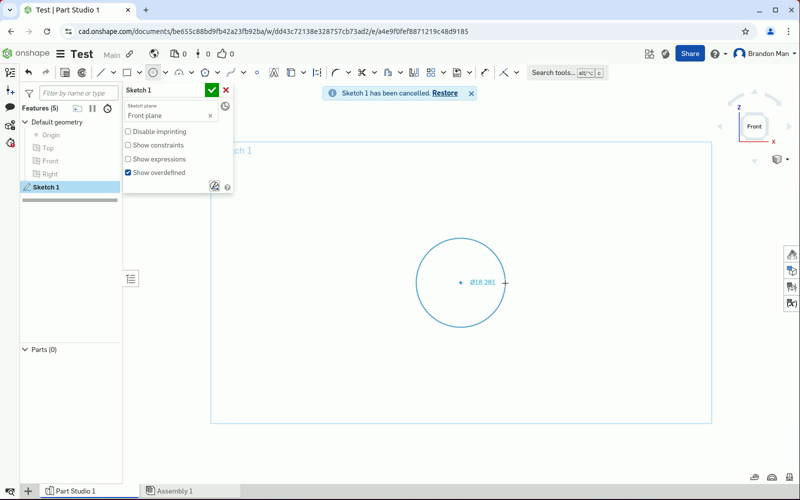
key(esc)
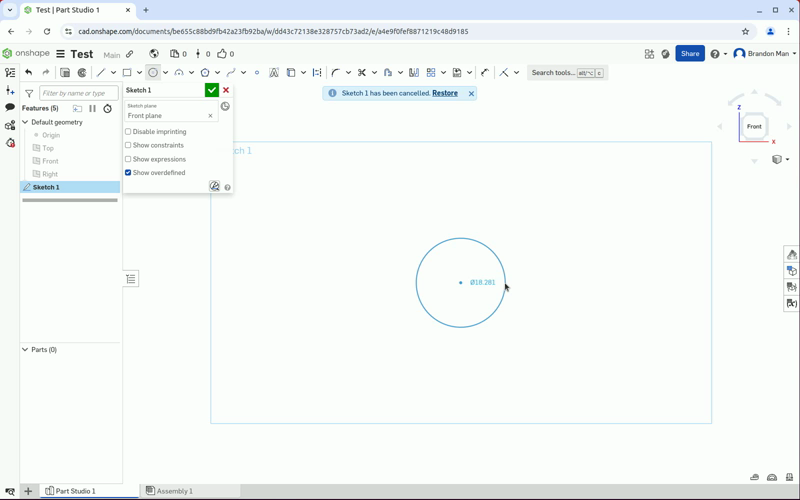
key(c)
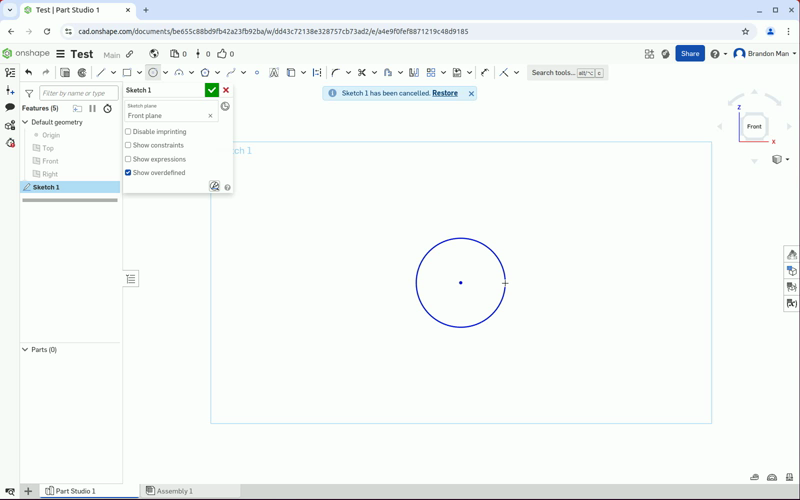
key_down(shift)
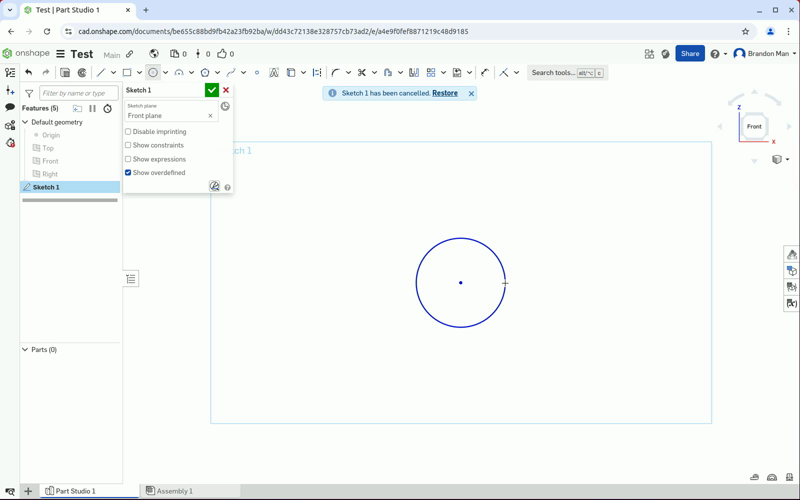
mouse_move(460, 282)
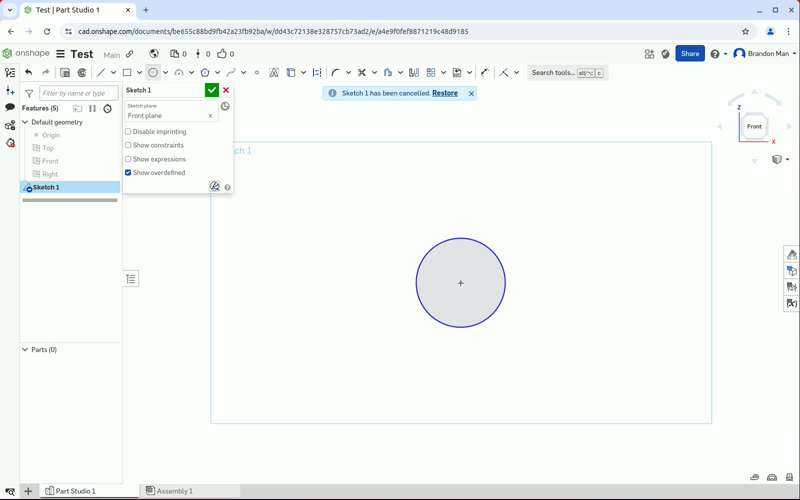
click(460, 282)
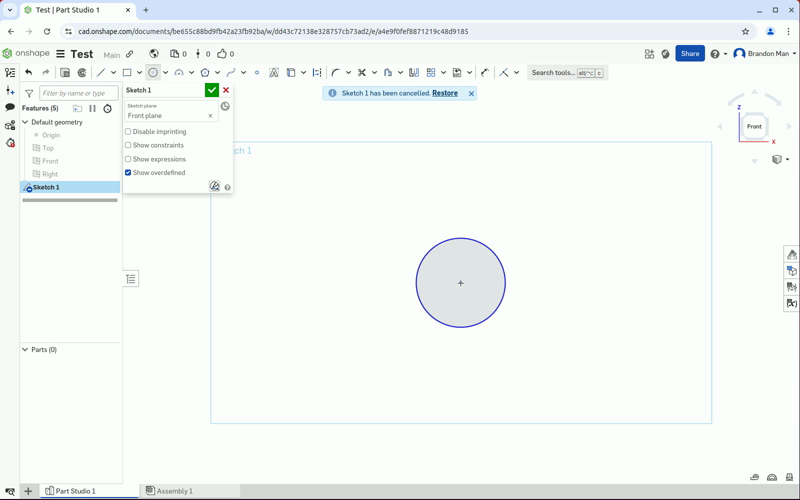
key_up(shift)
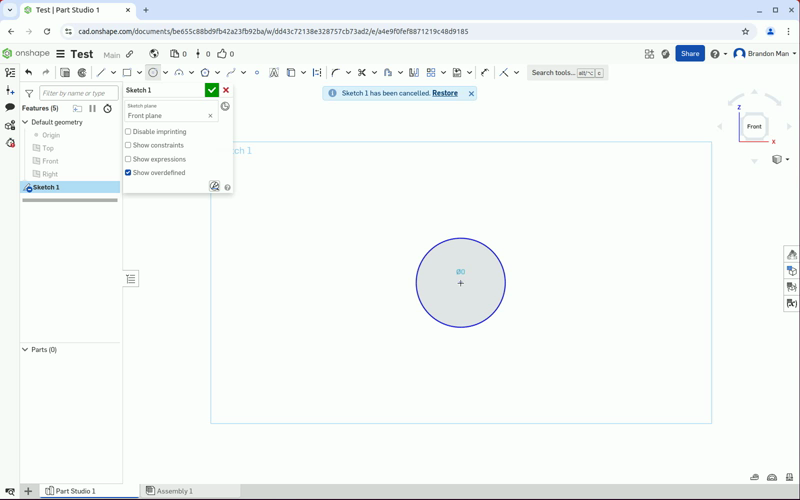
mouse_move(478, 282)
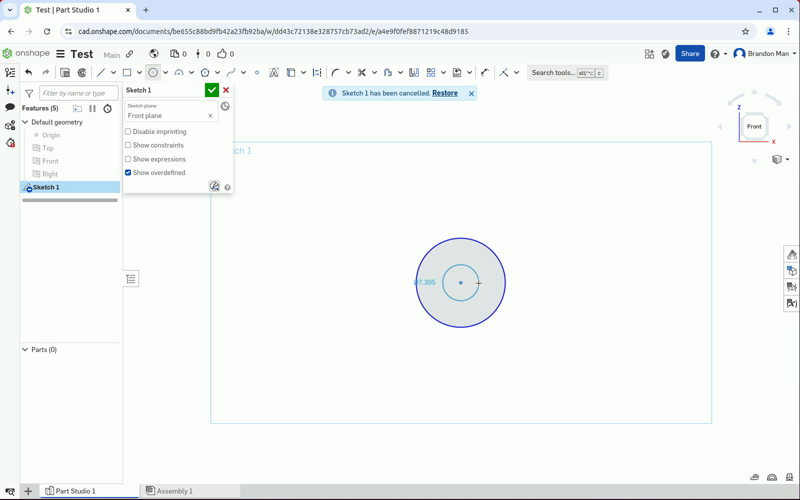
click(478, 282)
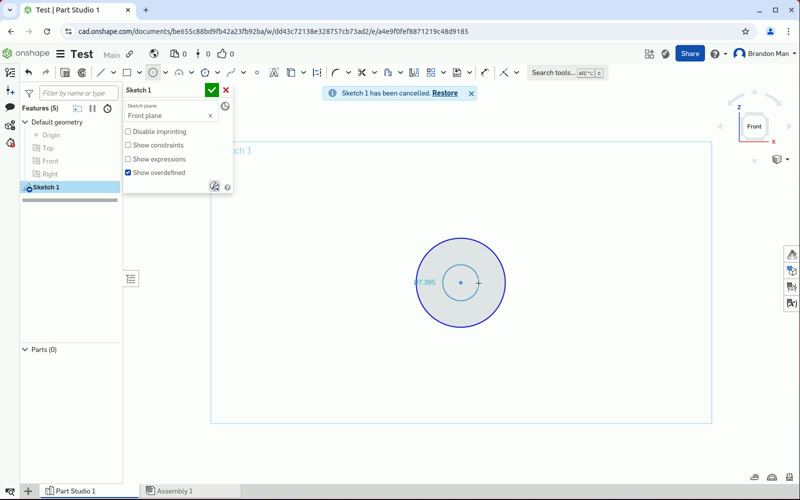
key(esc)
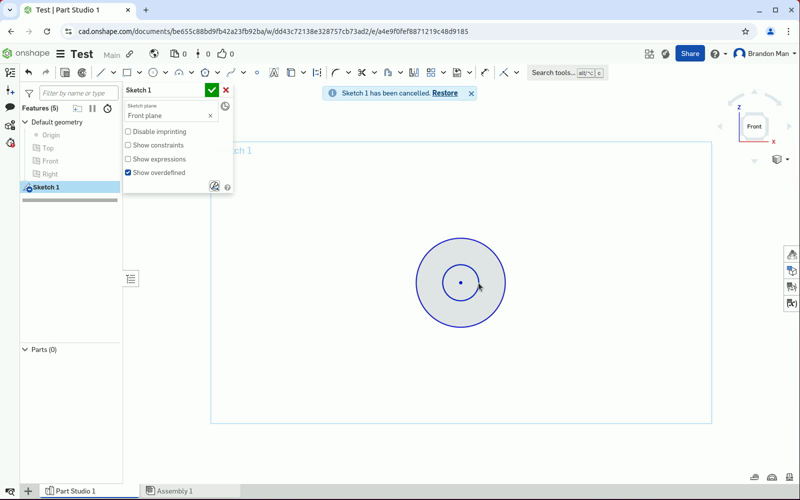
mouse_move(457, 254)
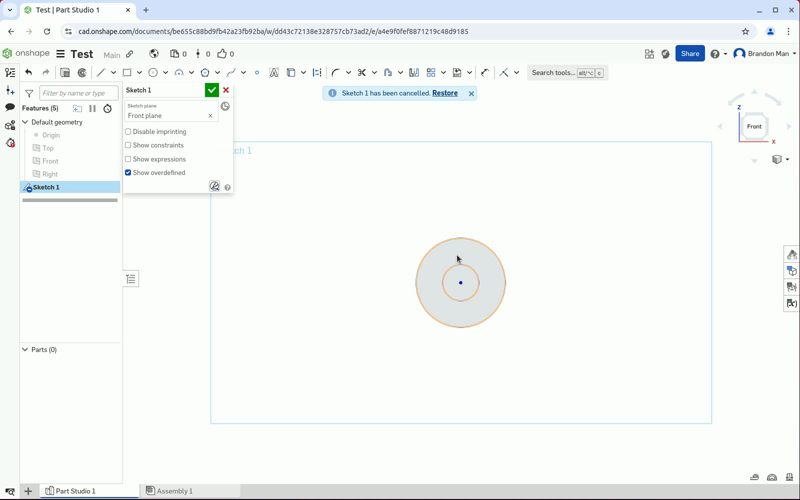
click(457, 254)
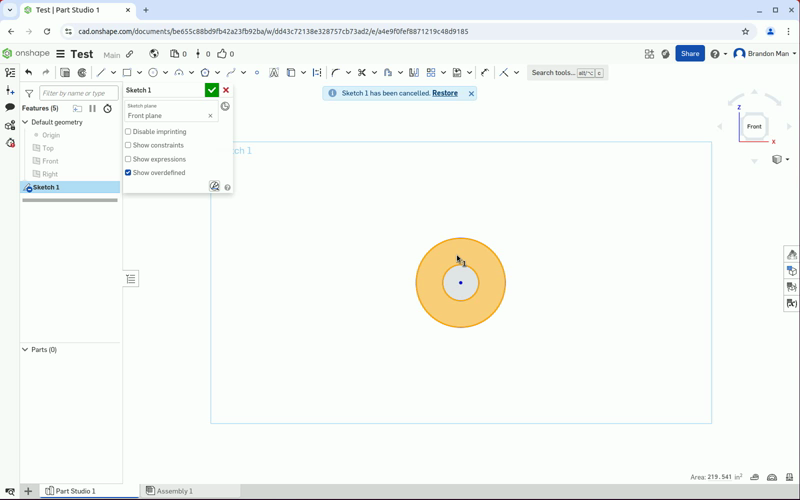
mouse_move(73, 352)
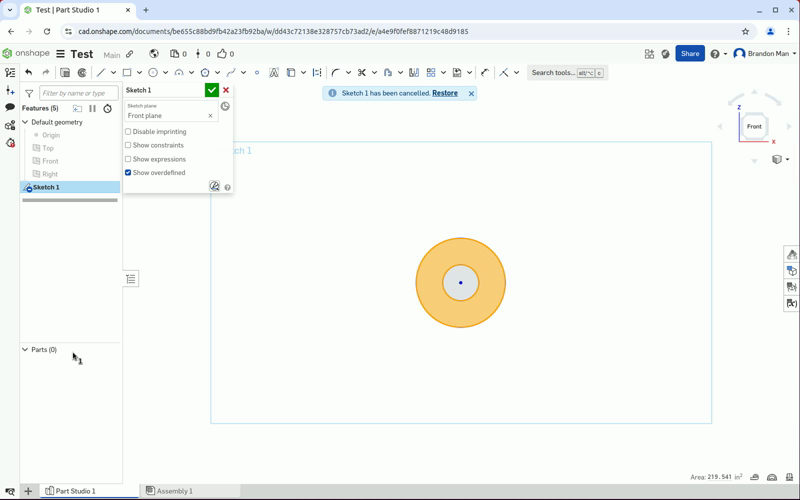
key(shift+y)
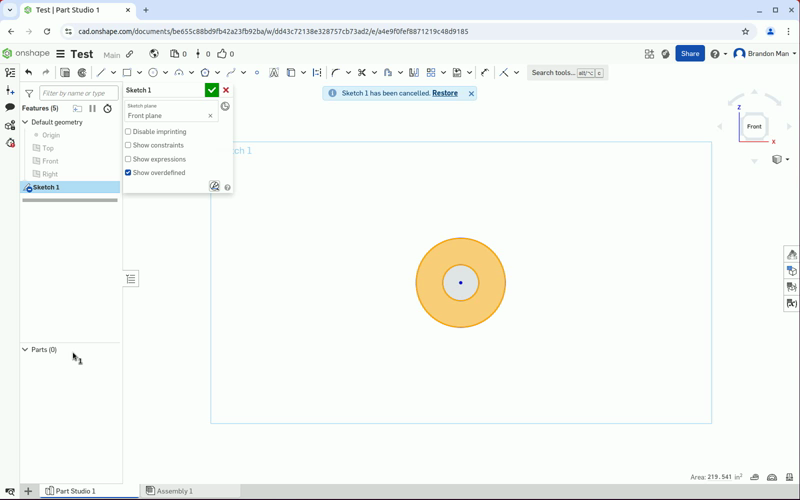
key(shift+e)
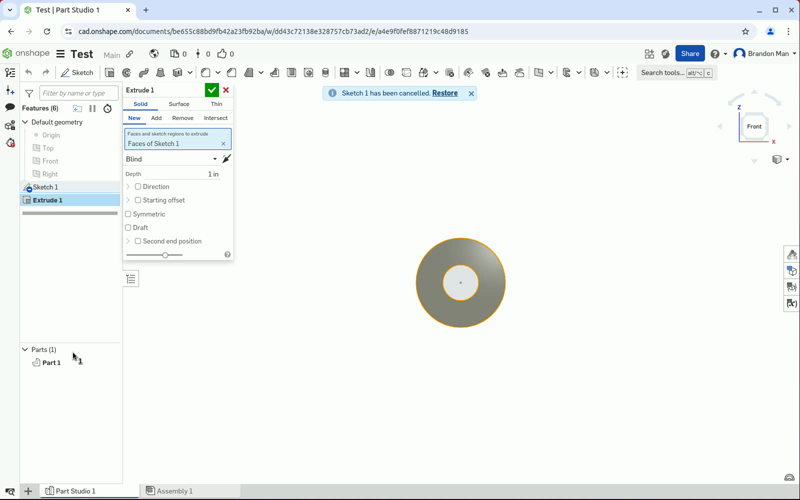
mouse_move(143, 106)
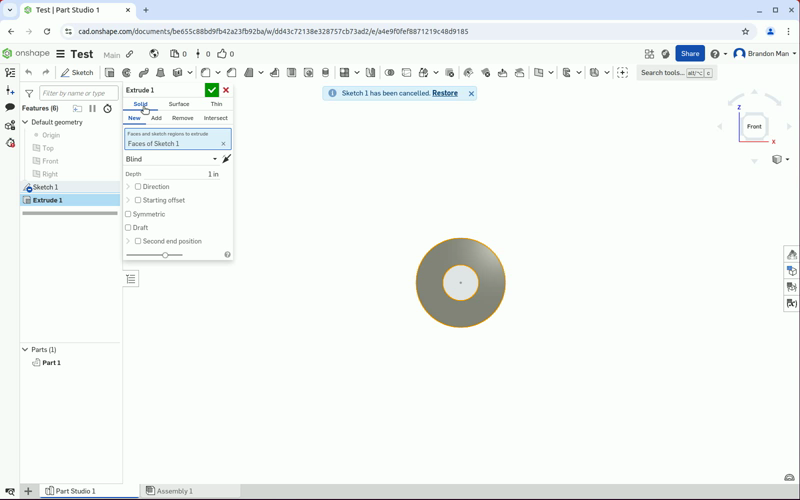
click(143, 106)
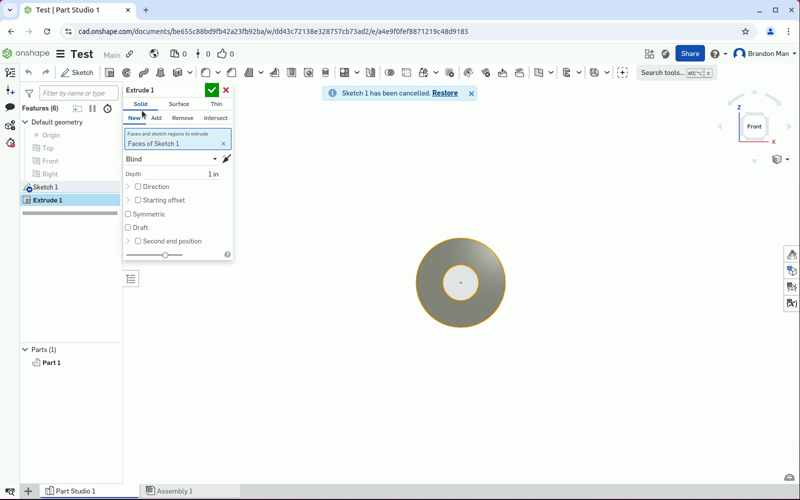
mouse_move(137, 120)
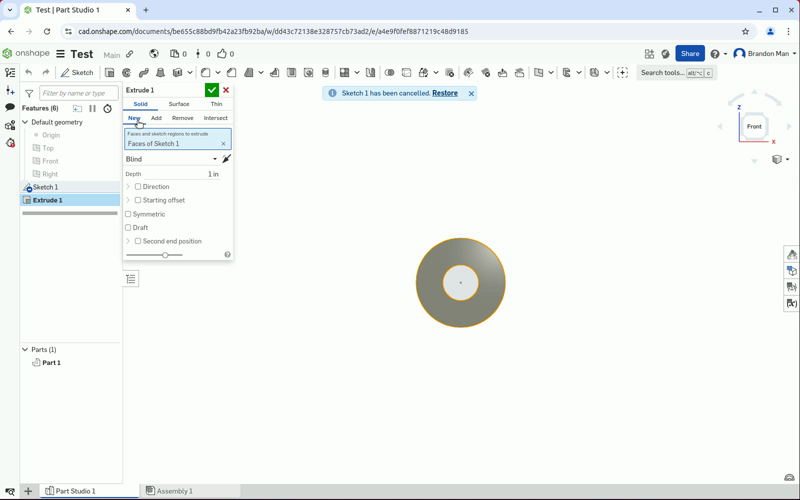
click(137, 120)
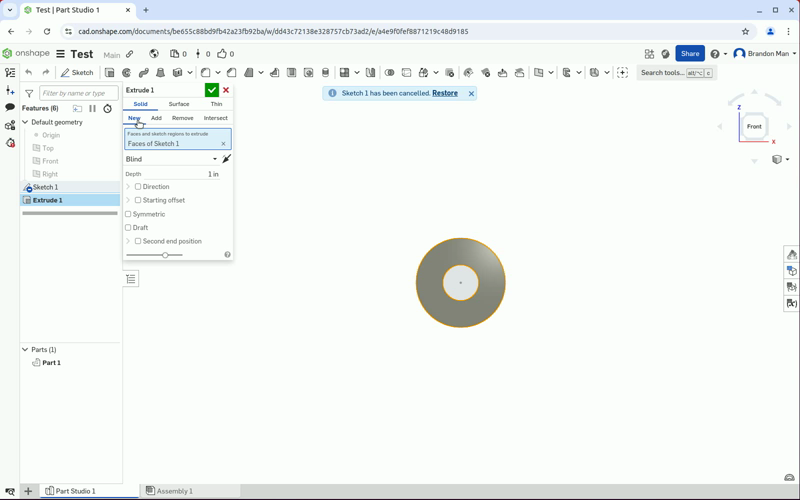
key(tab, 4)
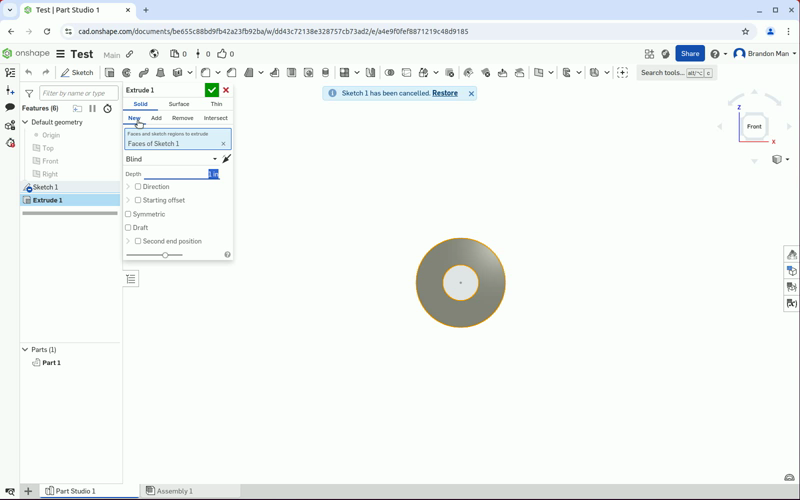
text(3.611)
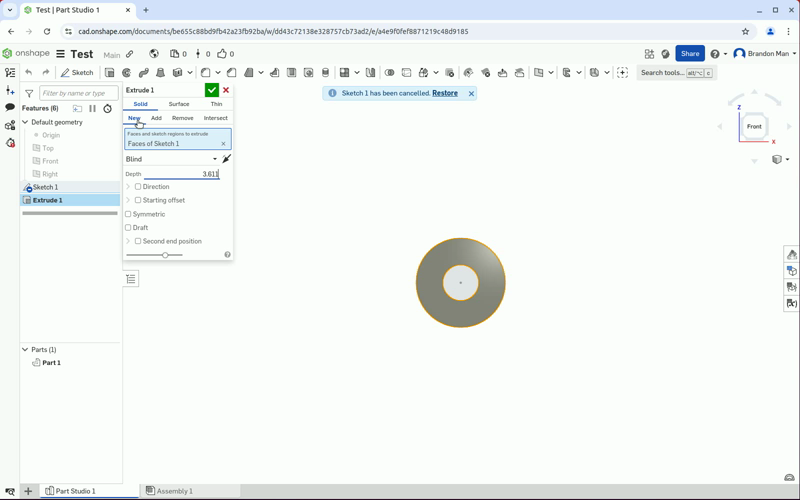
key(enter)
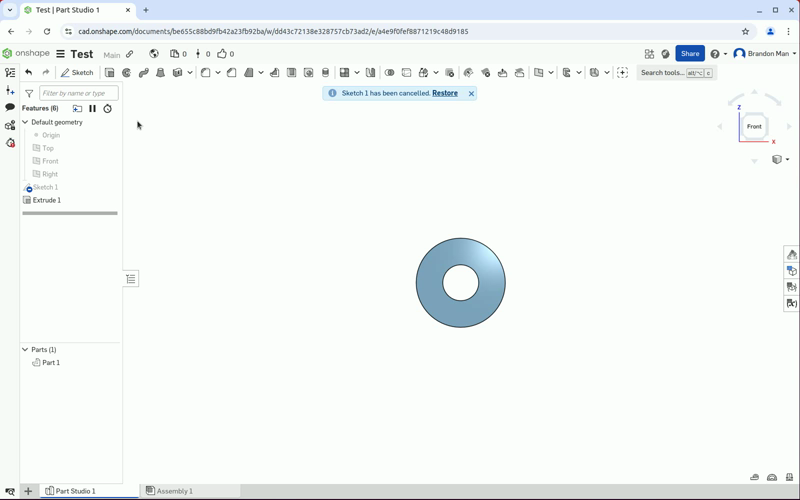
key(shift+h)
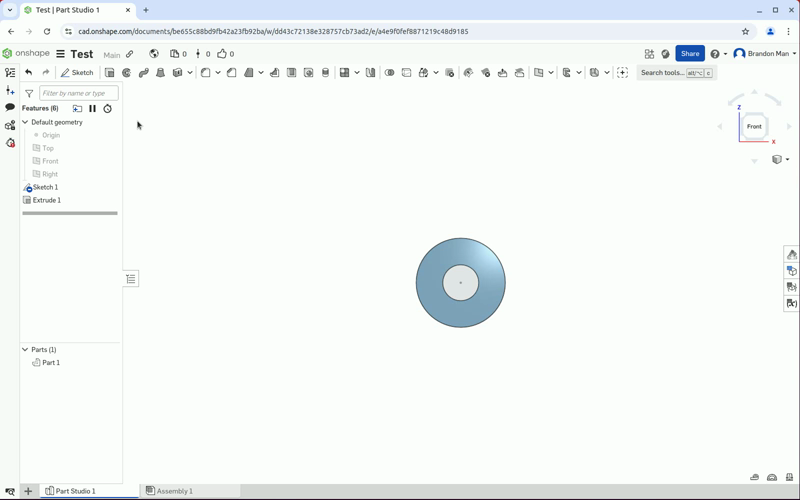
key(shift+h)
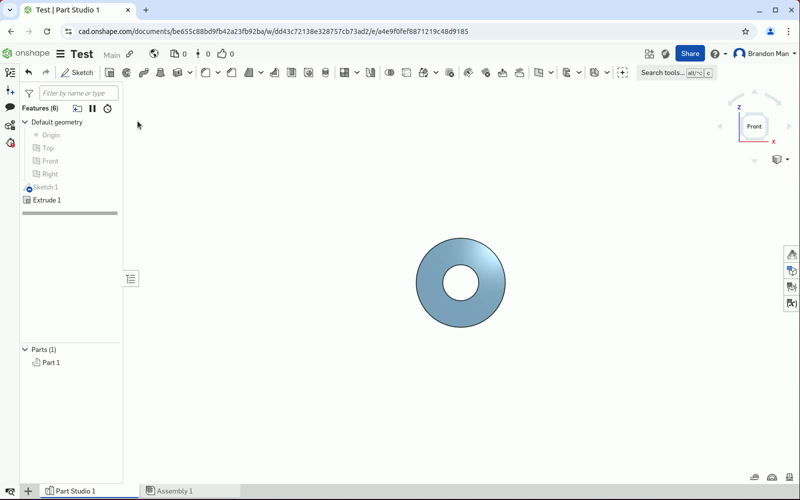
mouse_move(73, 189)
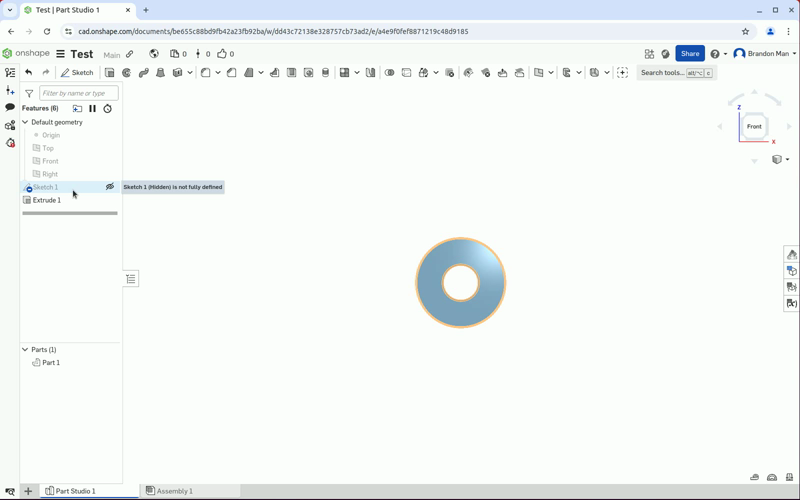
click(73, 189)
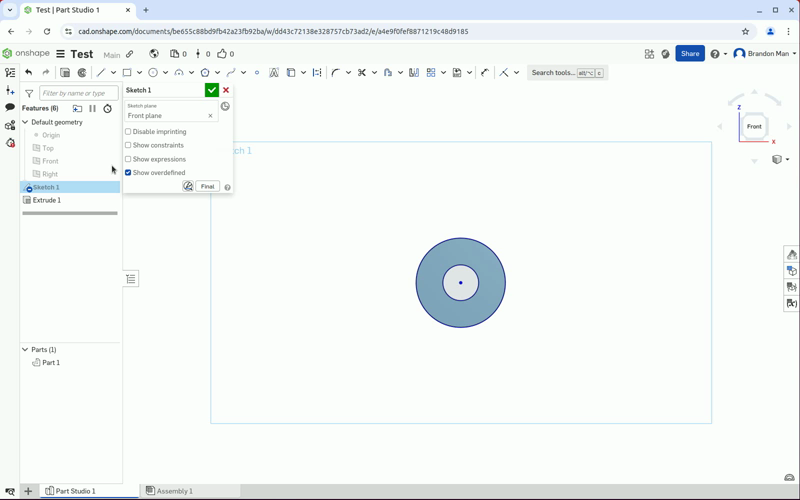
mouse_move(229, 92)
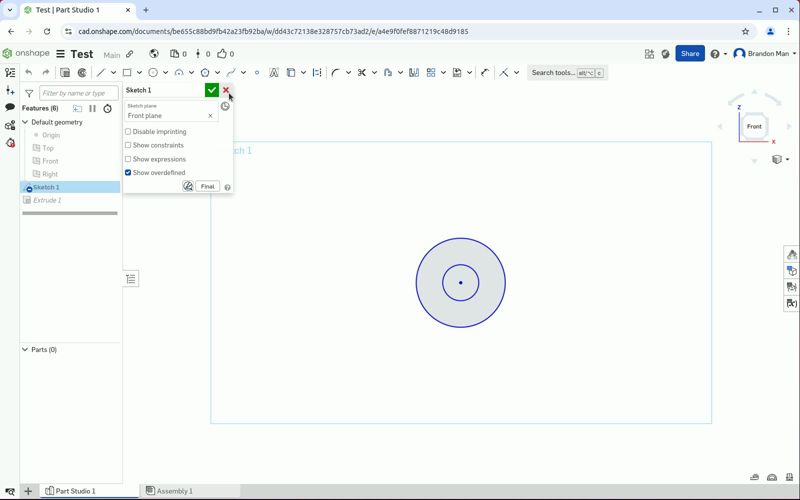
click(229, 92)
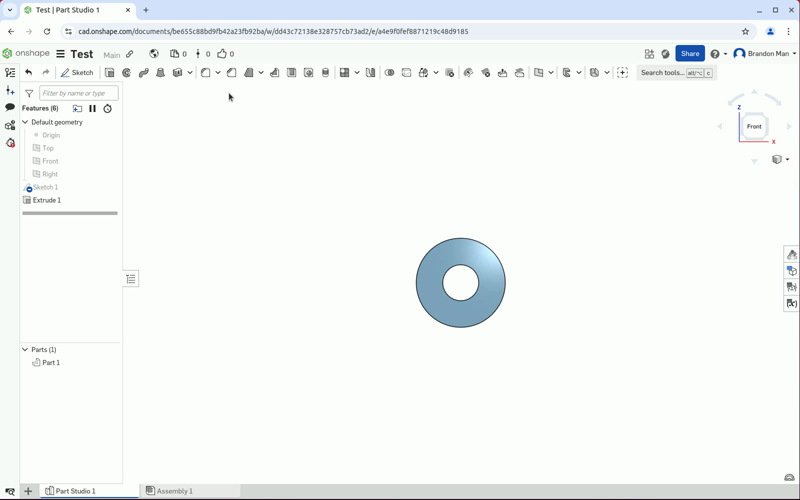
mouse_move(541, 75)
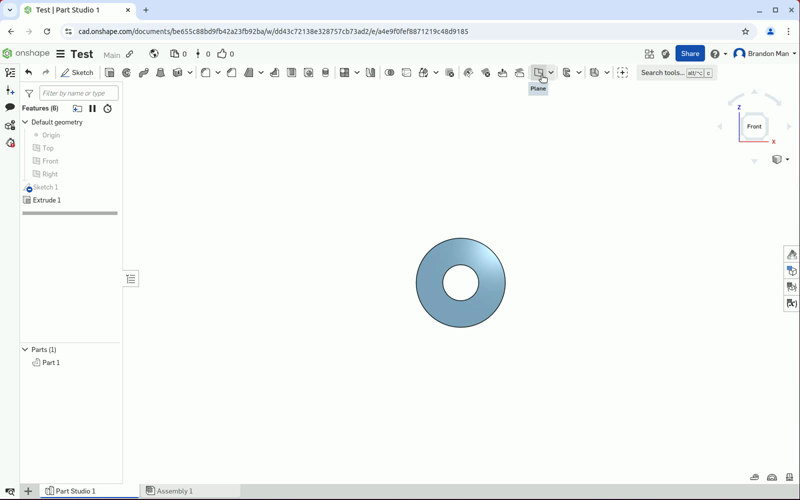
click(541, 75)
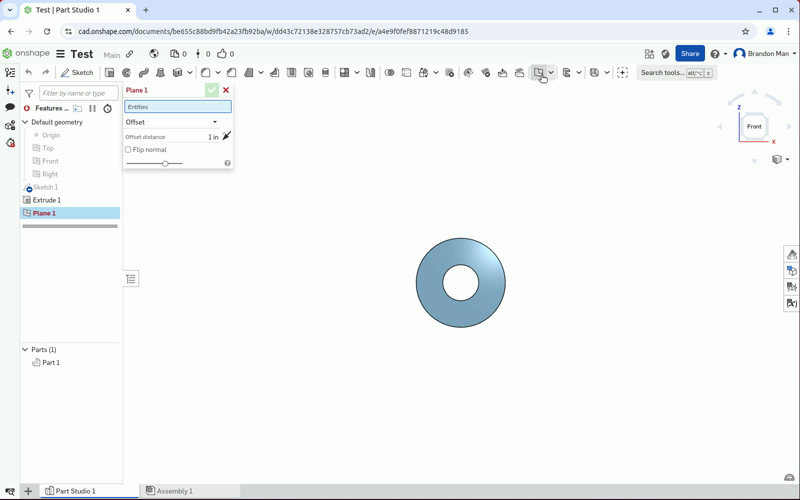
mouse_move(73, 163)
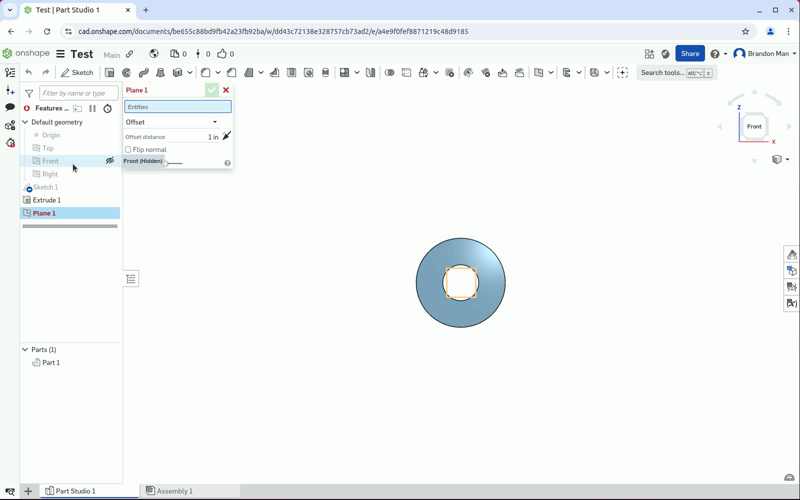
click(73, 163)
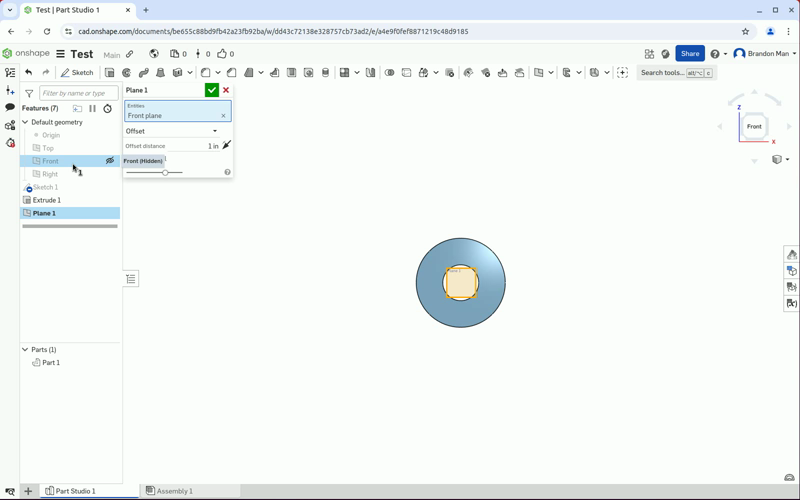
key(tab, 2)
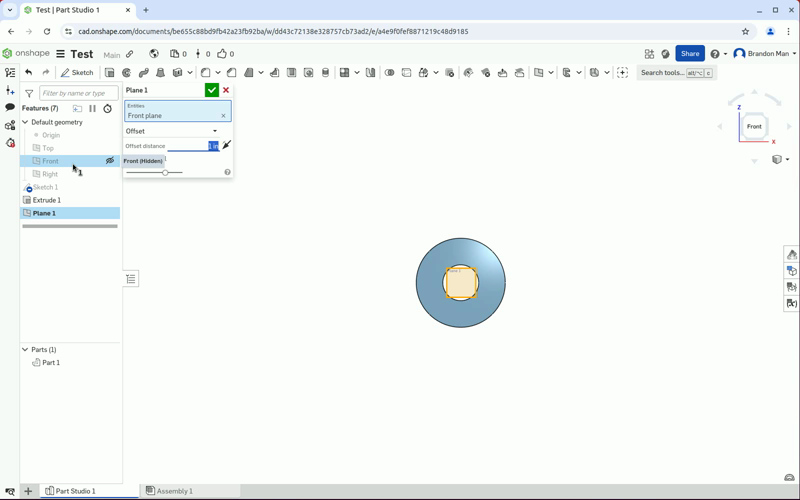
text(3.605)
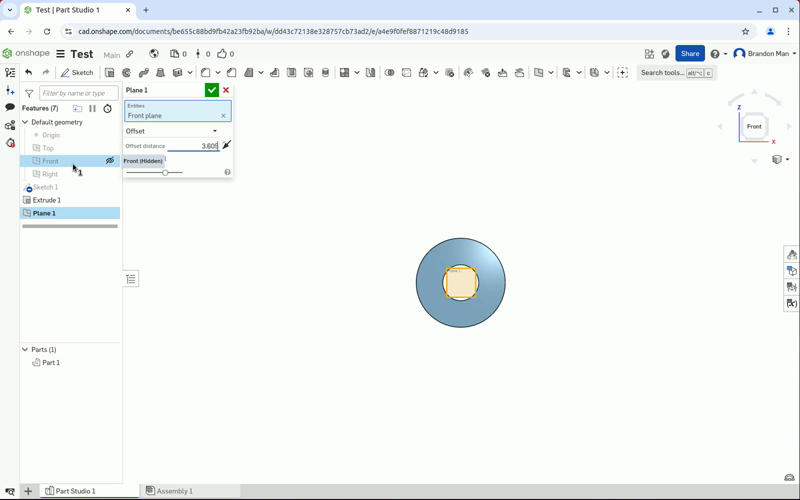
key(enter, 2)
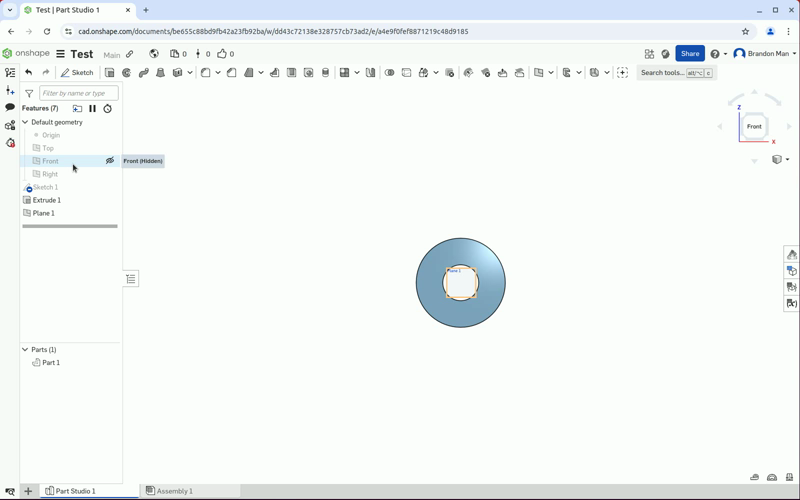
key(shift+s)
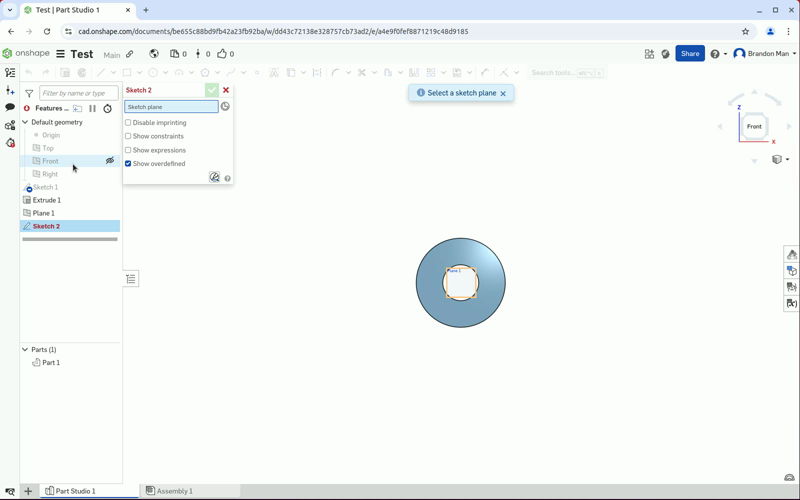
mouse_move(73, 215)
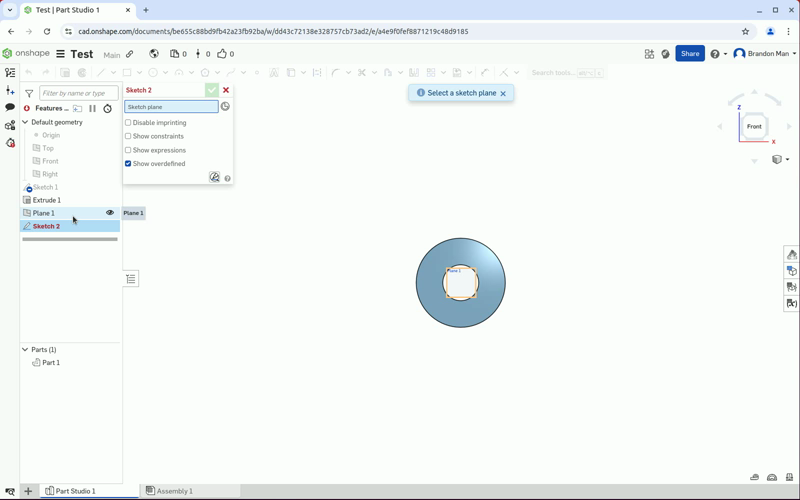
click(73, 215)
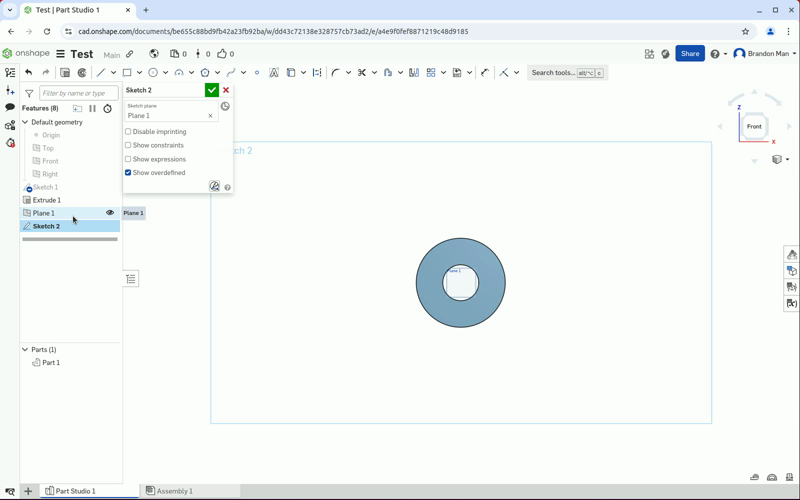
mouse_move(73, 352)
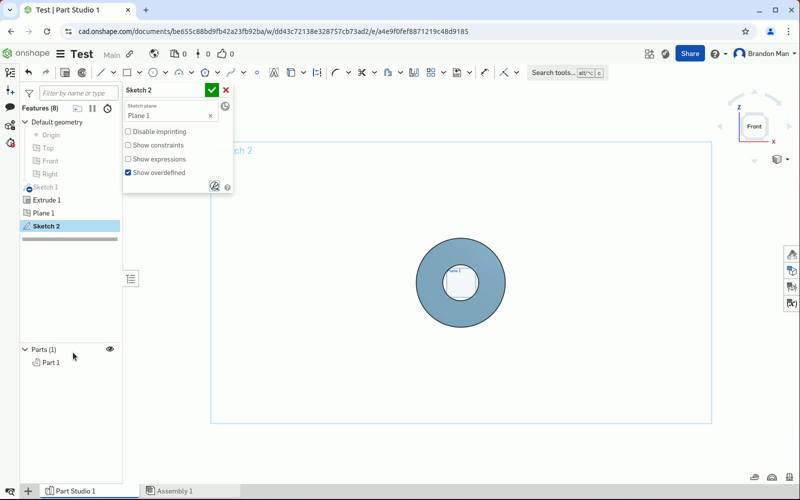
key(y)
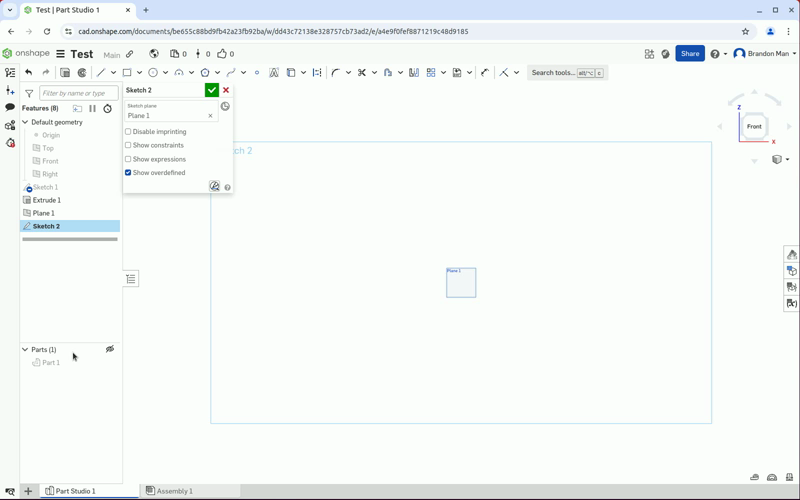
key(c)
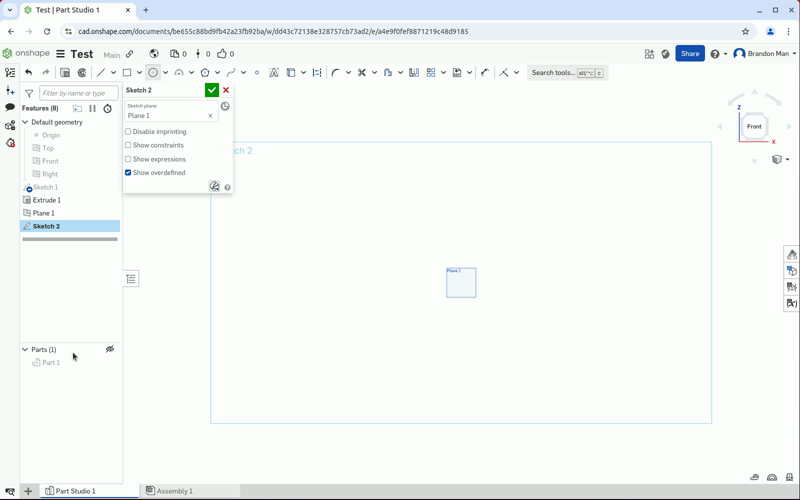
key_down(shift)
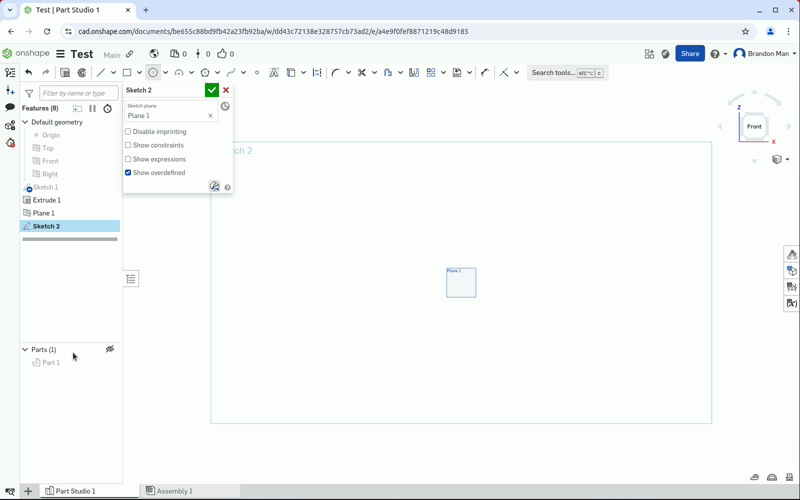
mouse_move(460, 282)
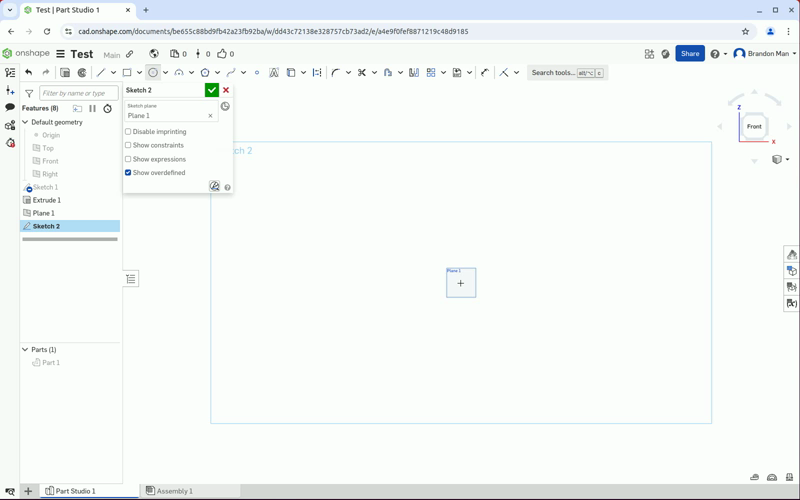
click(460, 282)
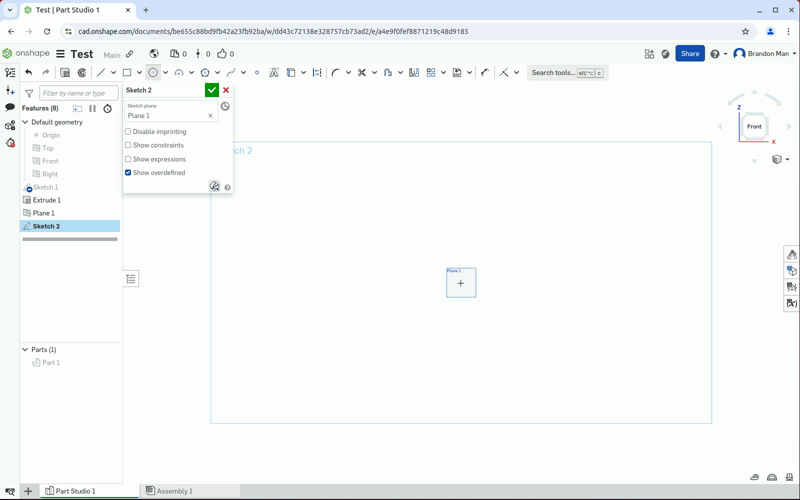
key_up(shift)
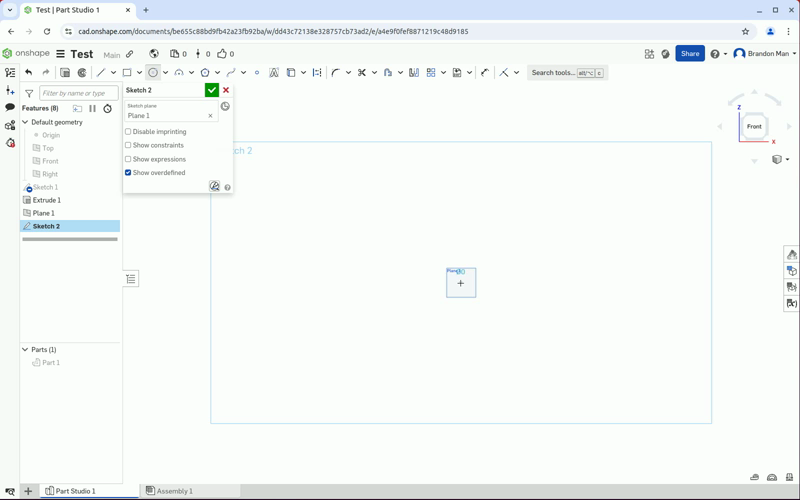
mouse_move(492, 282)
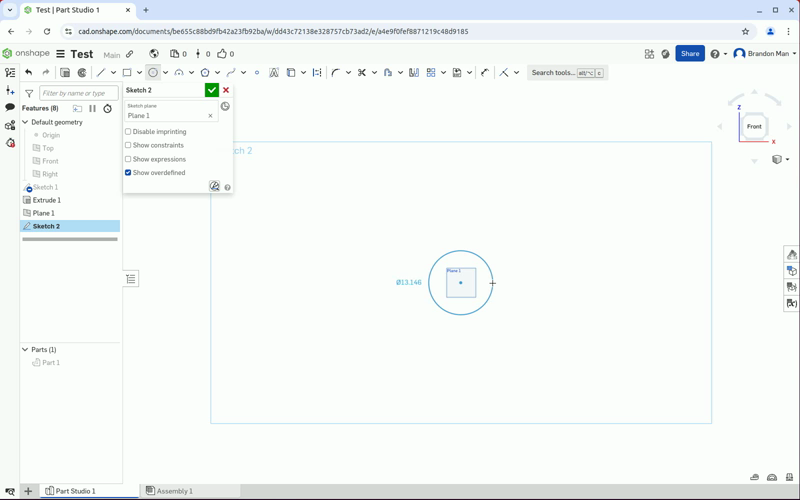
click(492, 282)
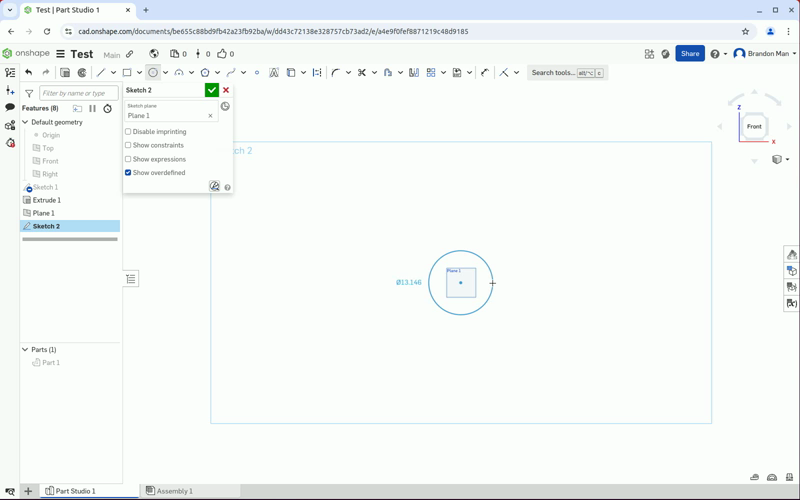
key(esc)
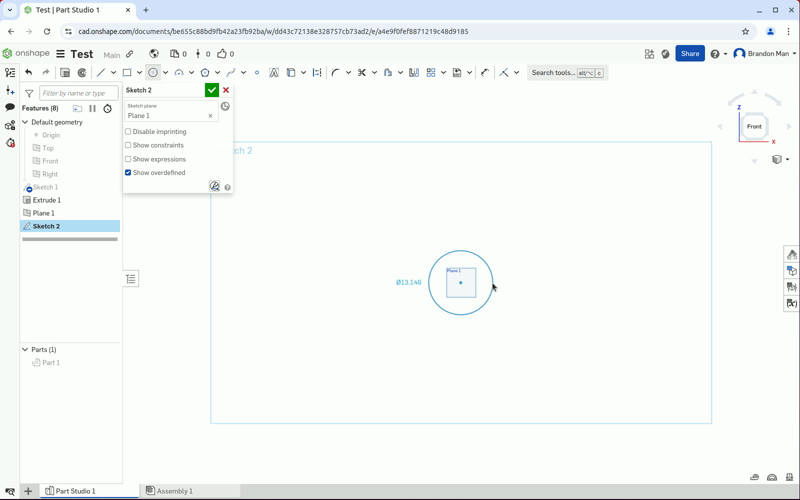
key(c)
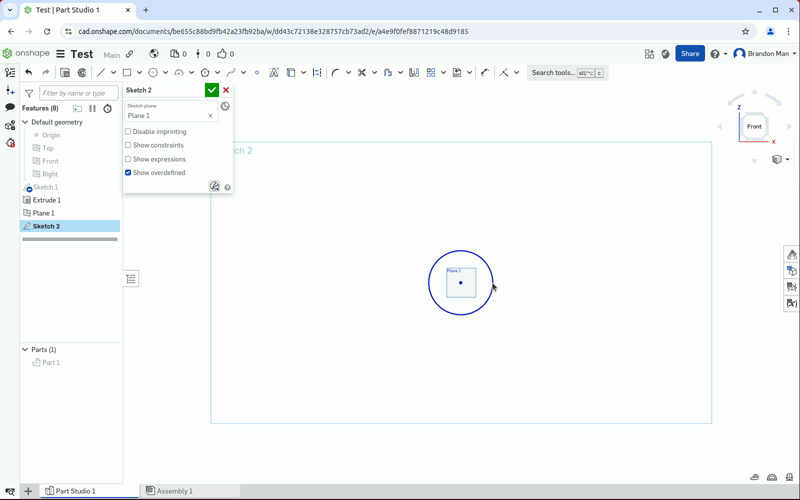
key_down(shift)
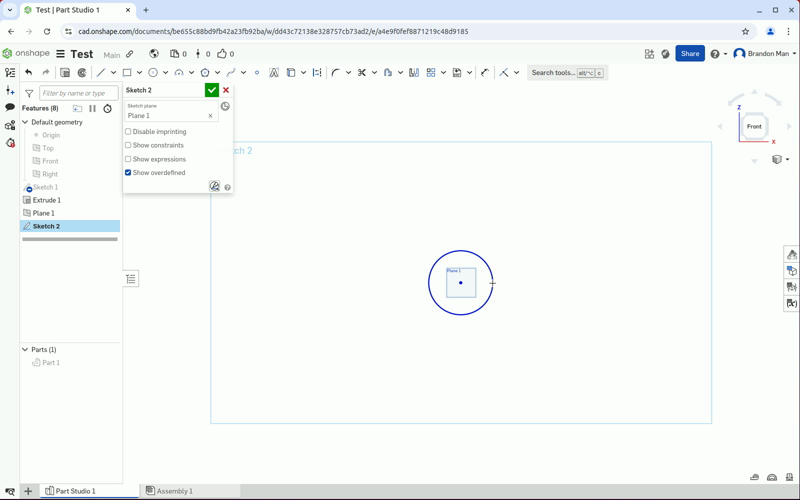
mouse_move(460, 282)
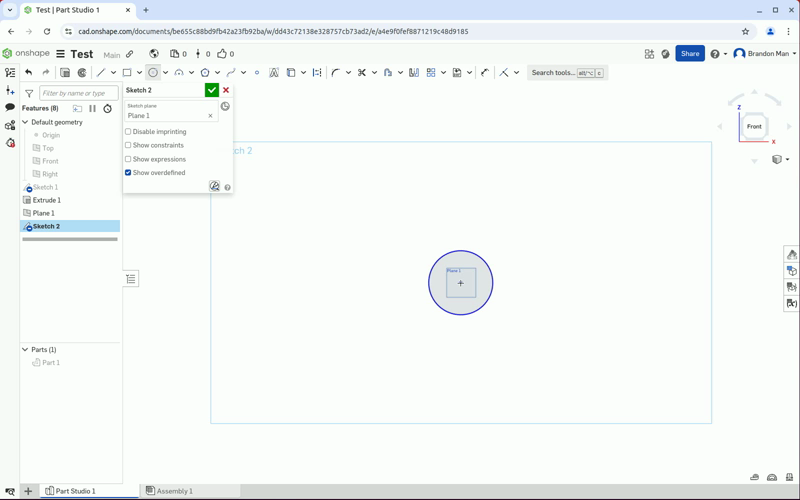
click(460, 282)
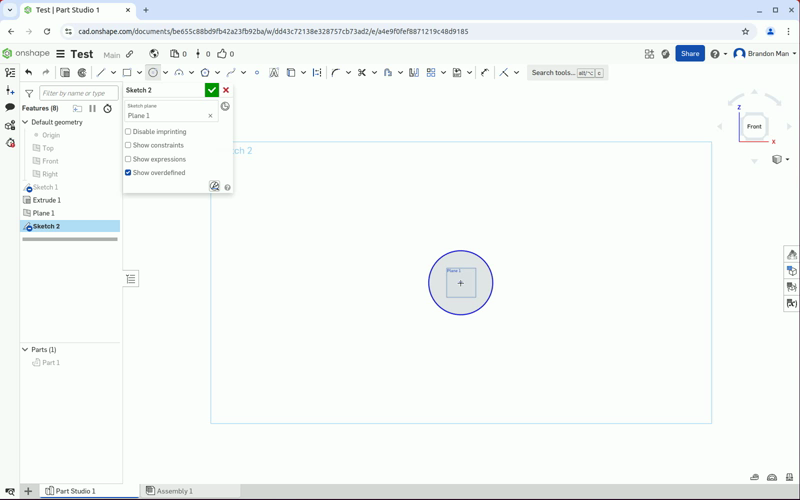
key_up(shift)
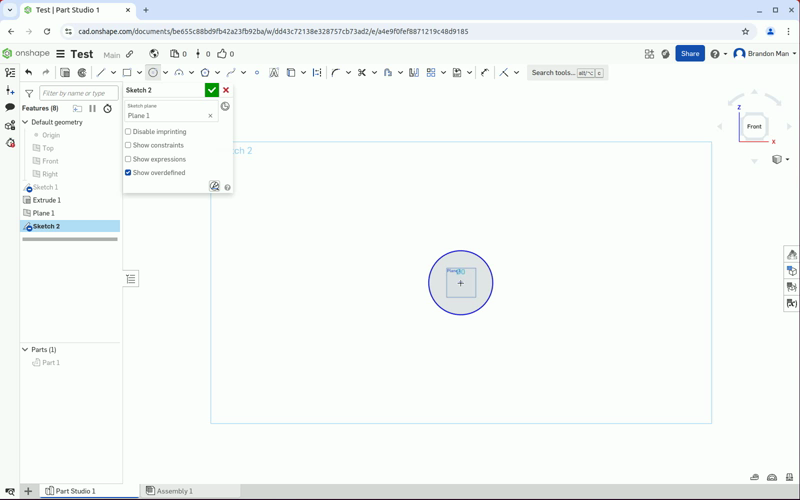
mouse_move(478, 282)
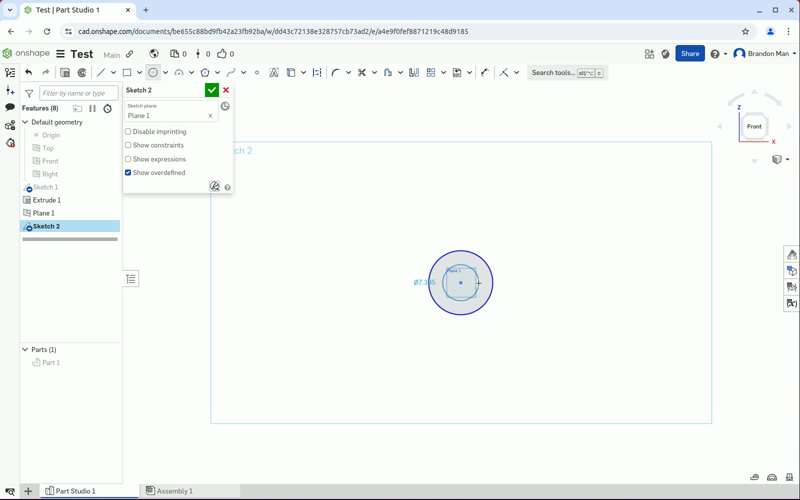
click(478, 282)
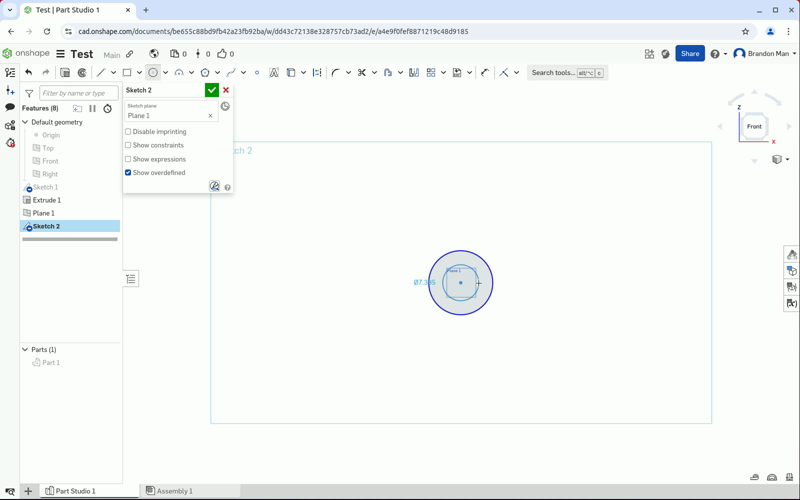
key(esc)
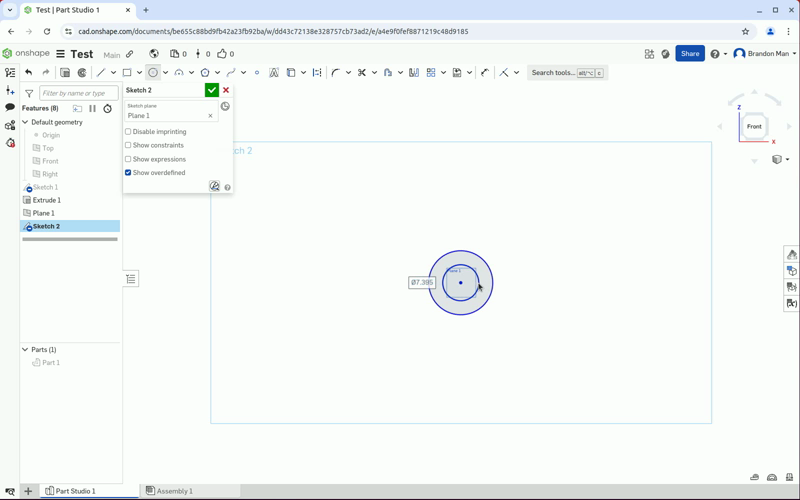
mouse_move(483, 289)
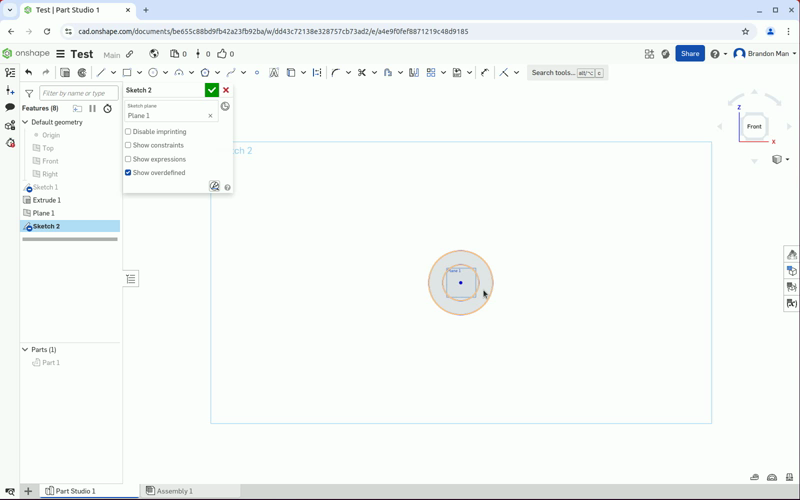
click(483, 289)
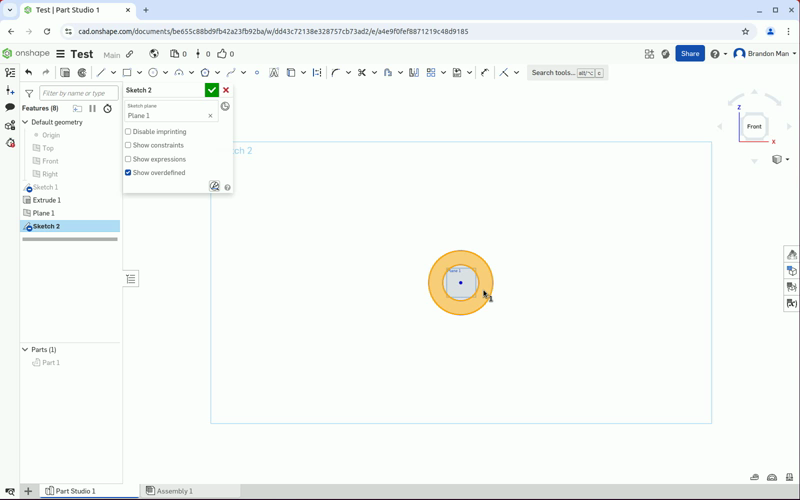
mouse_move(73, 352)
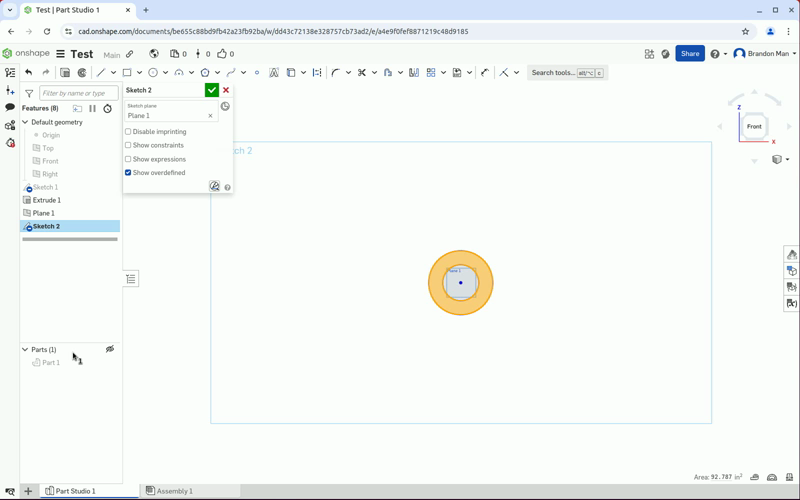
key(shift+y)
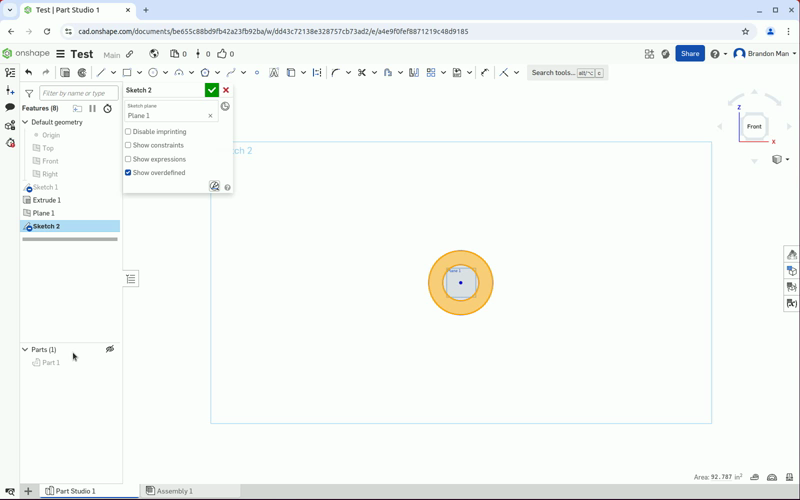
key(shift+e)
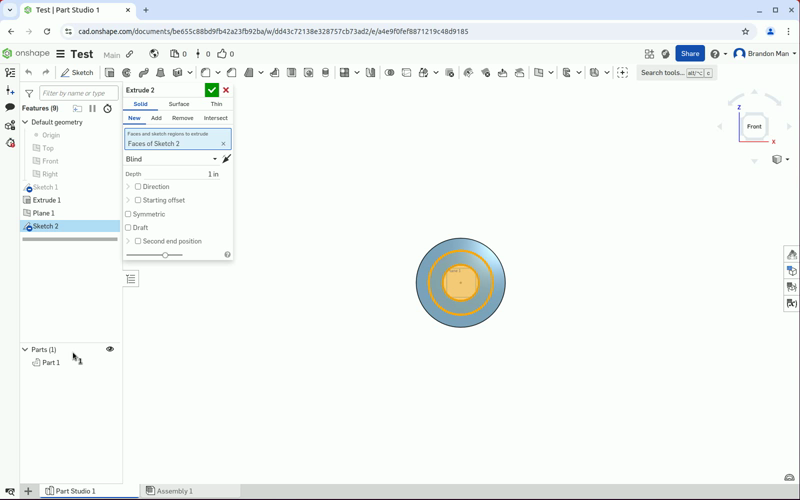
mouse_move(143, 106)
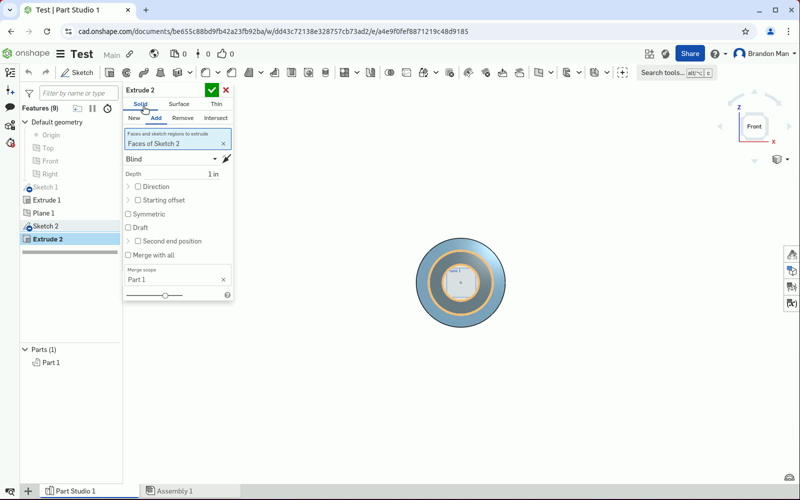
click(143, 106)
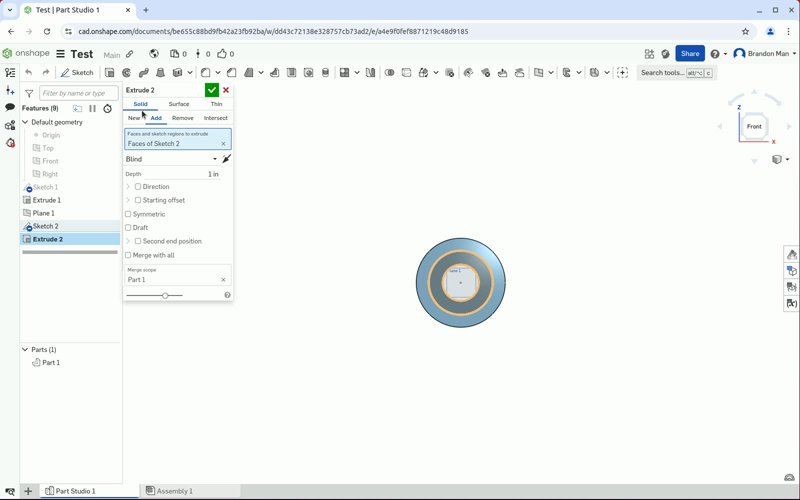
mouse_move(137, 120)
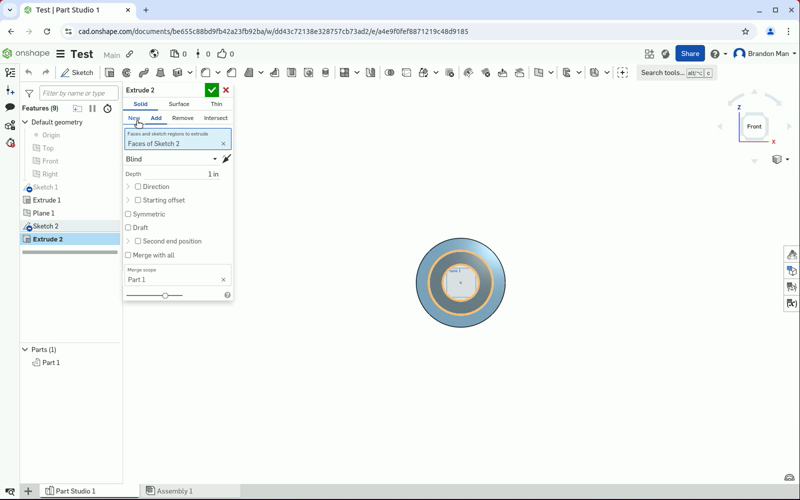
click(137, 120)
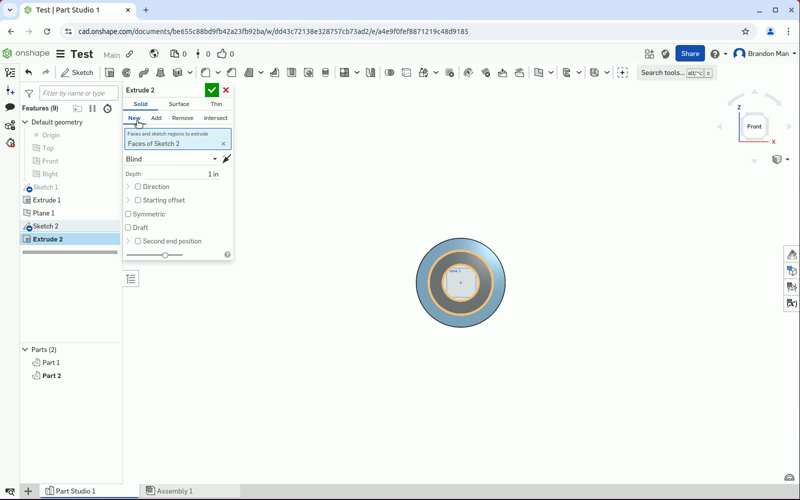
key(tab, 4)
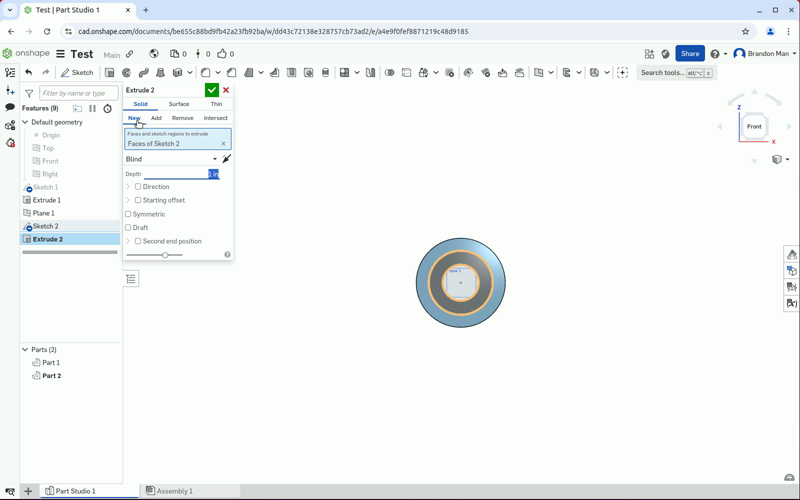
text(1.204)
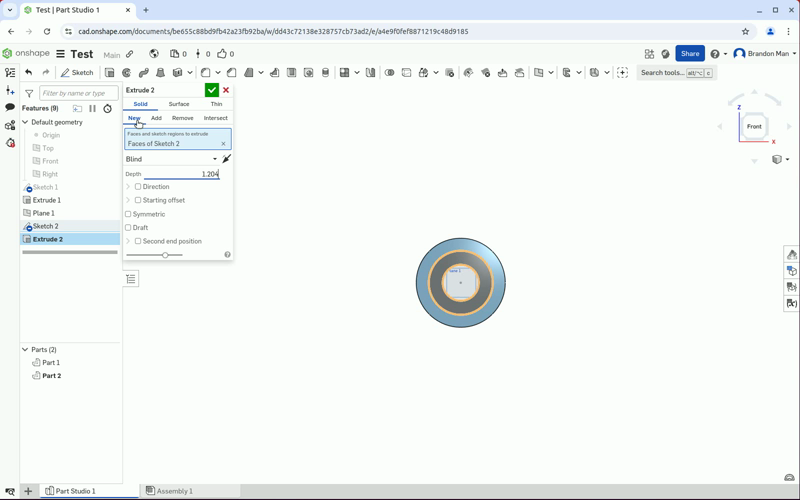
key(enter)
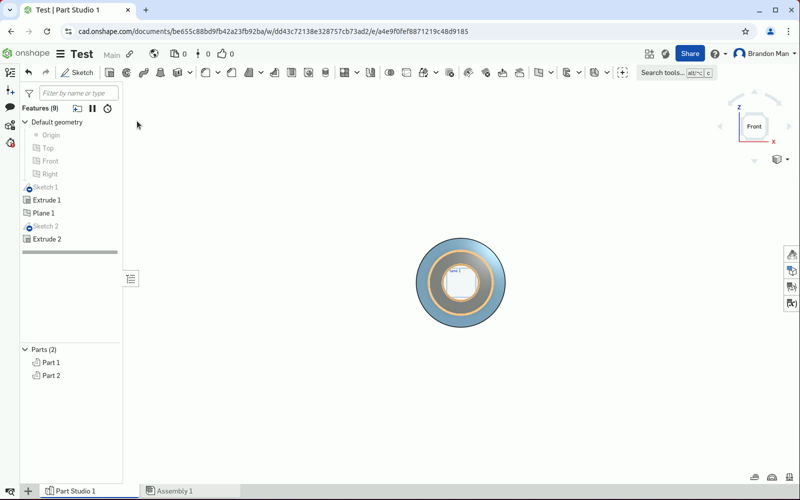
key(shift+h)
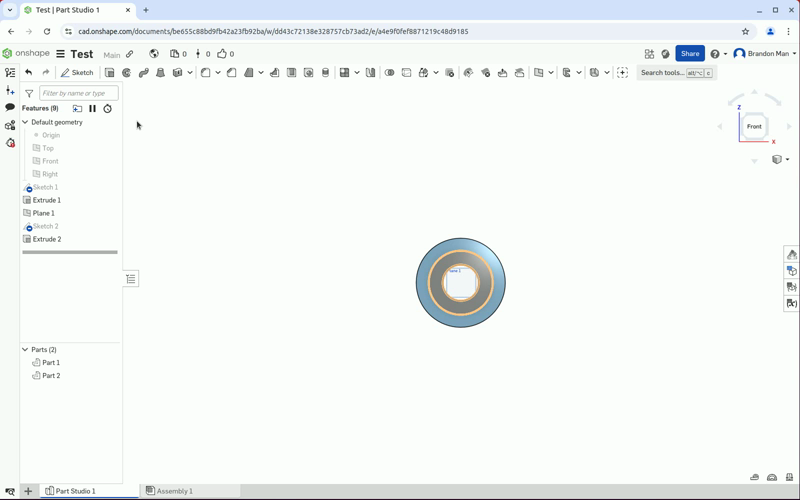
key(shift+h)
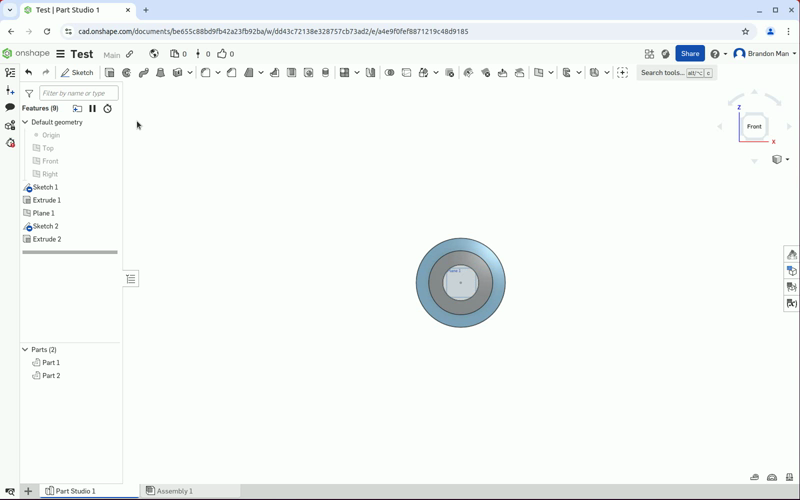
key(shift+7)
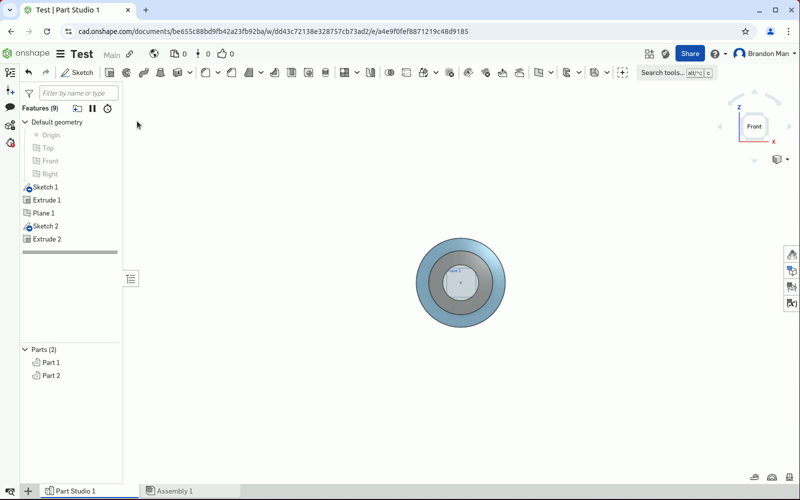
key(left, 2)
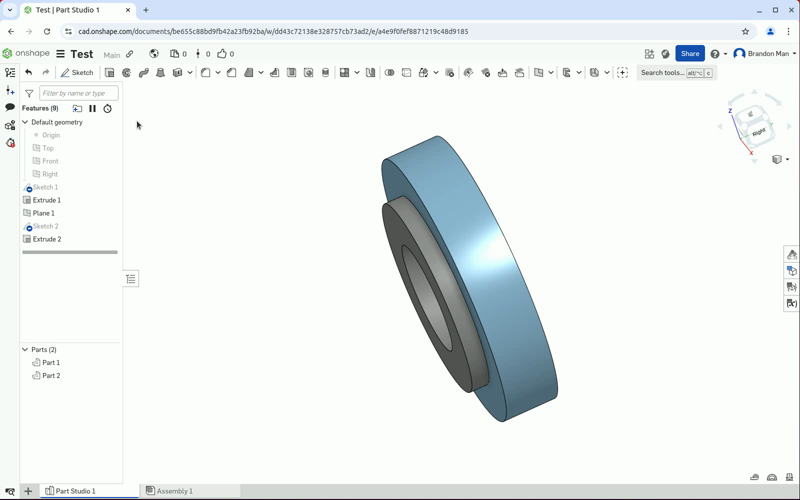
key(down, 2)
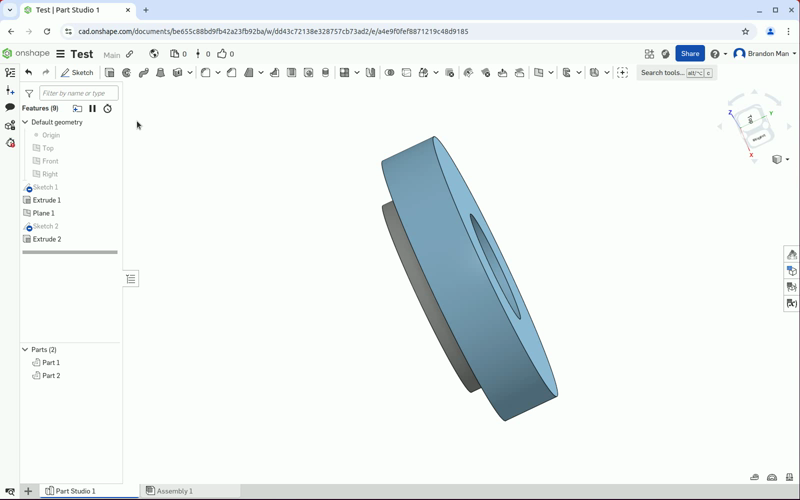
key(up, 2)
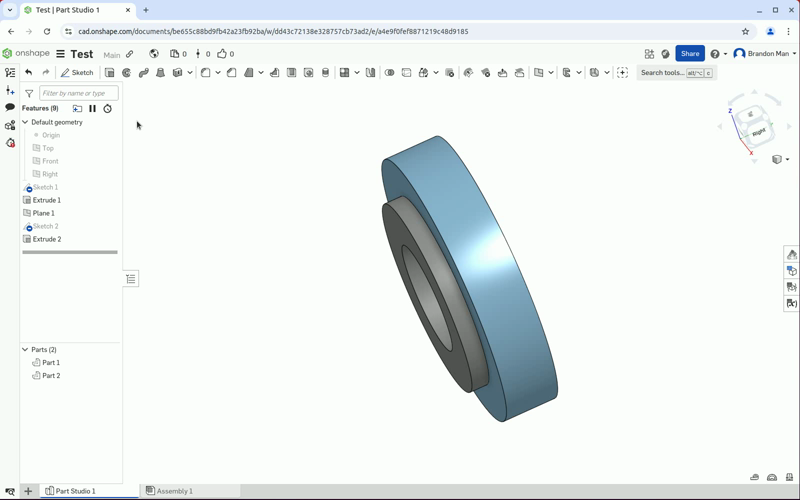
key(right, 2)
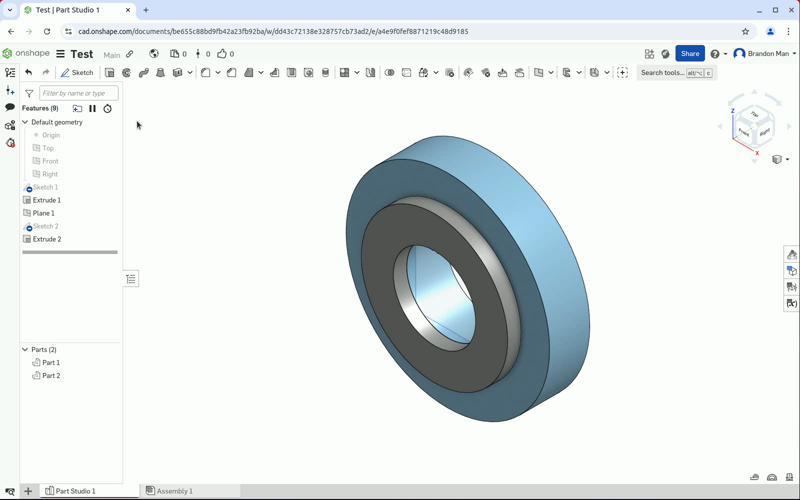
mouse_move(73, 189)
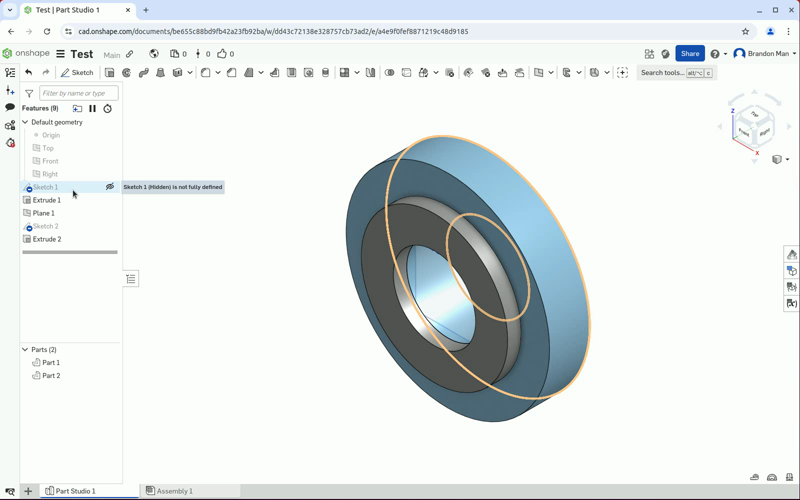
click(73, 189)